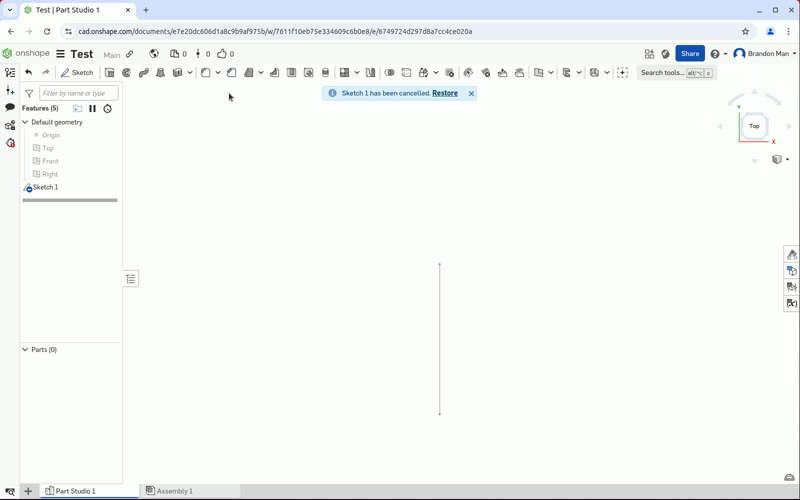
key(shift+h)
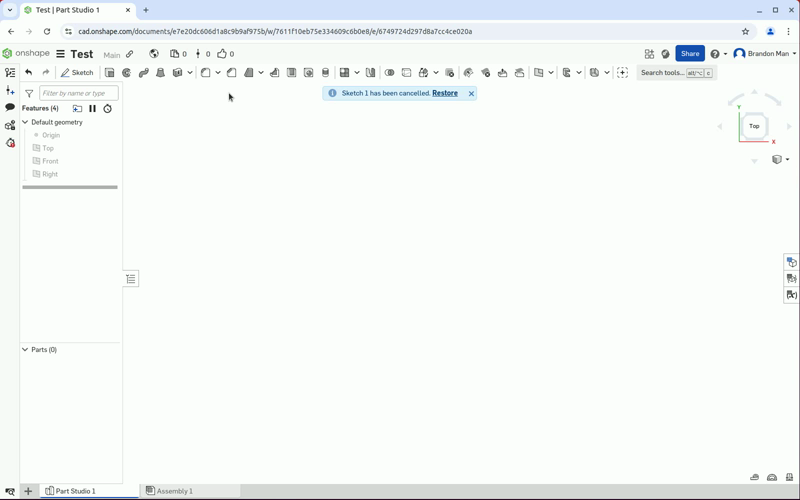
mouse_move(73, 352)
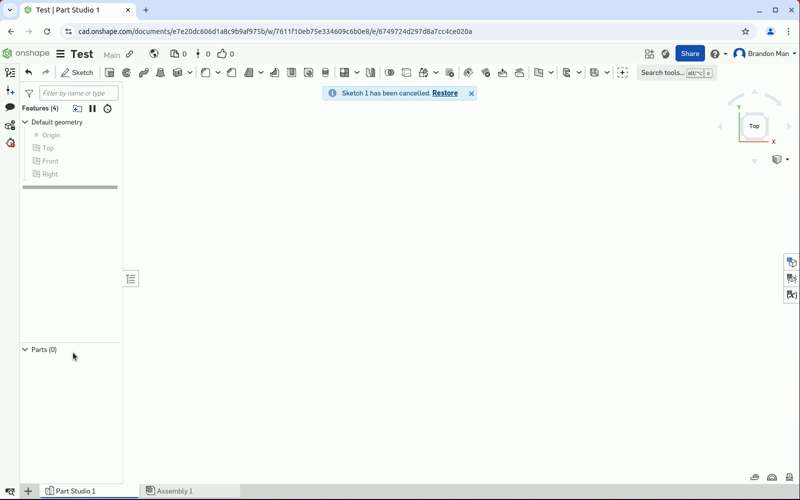
key(y)
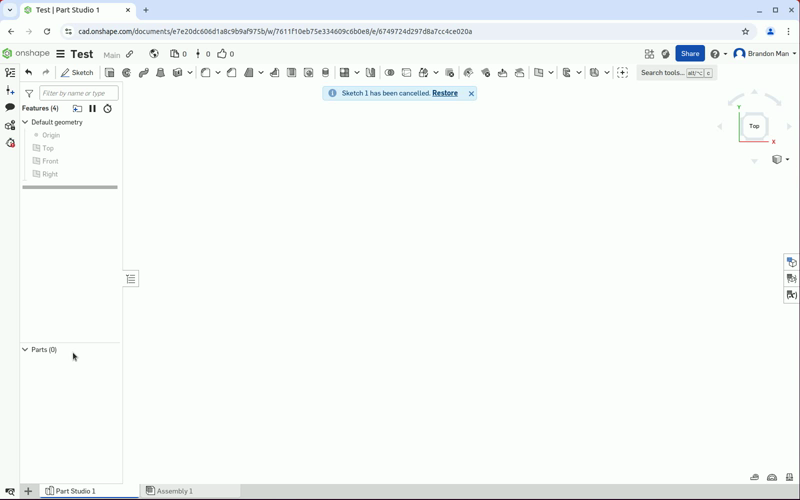
key(shift+p)
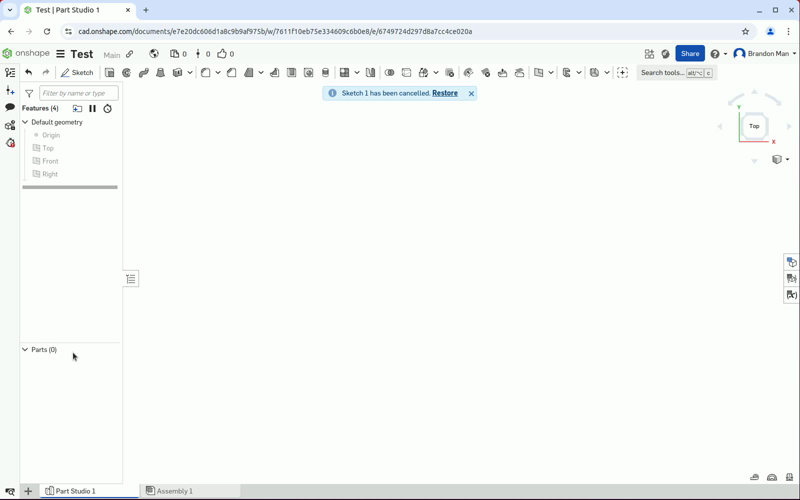
key(space)
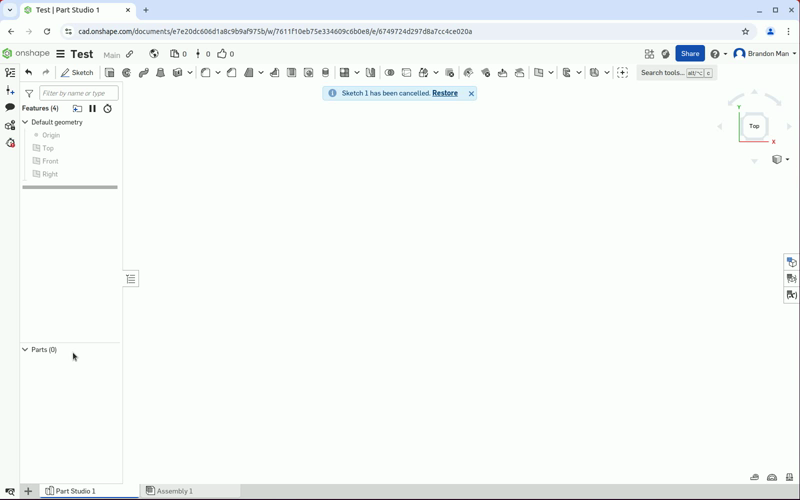
key_down(shift)
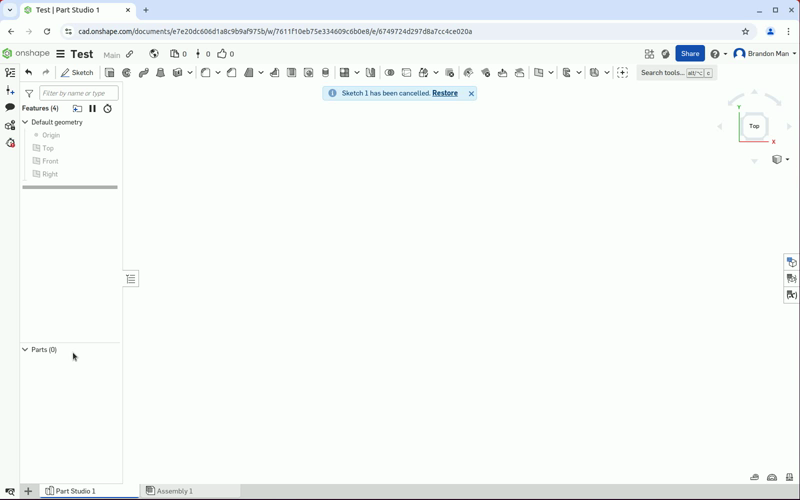
key(up)
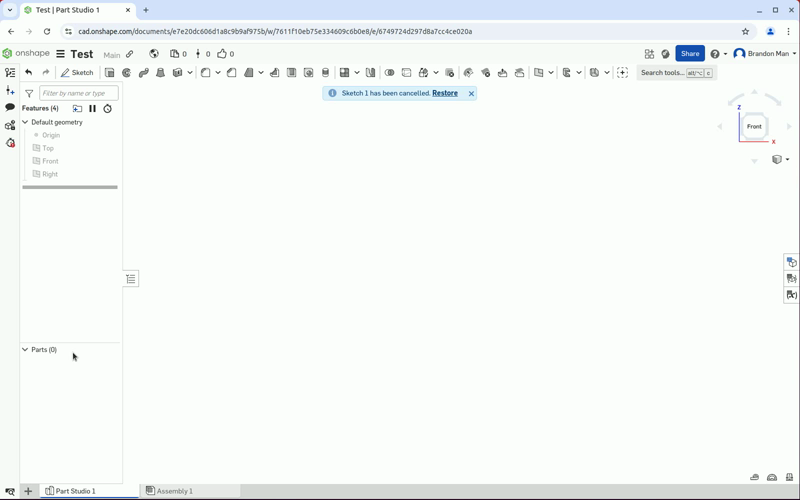
key_up(shift)
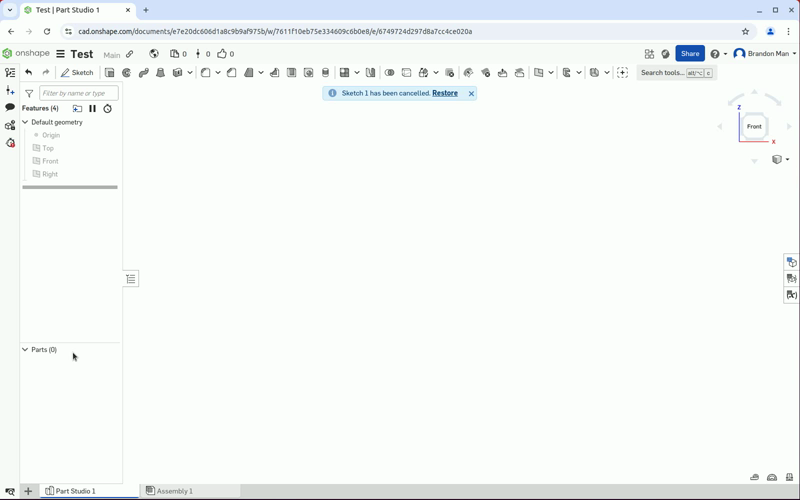
mouse_move(73, 352)
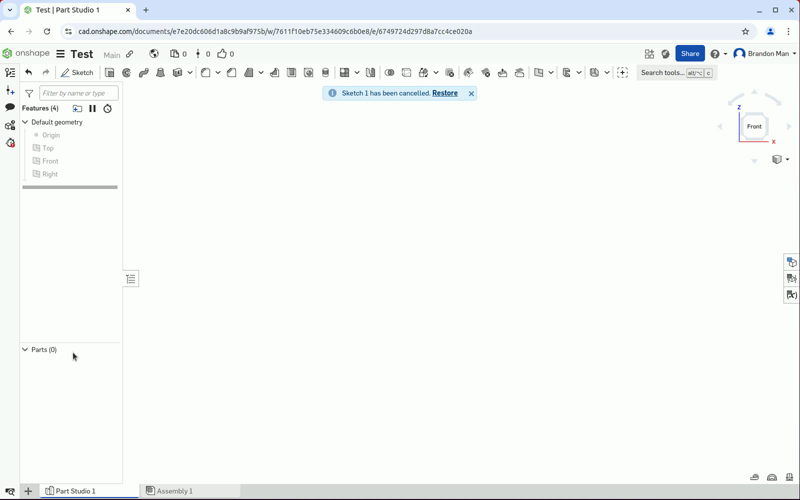
key(shift+y)
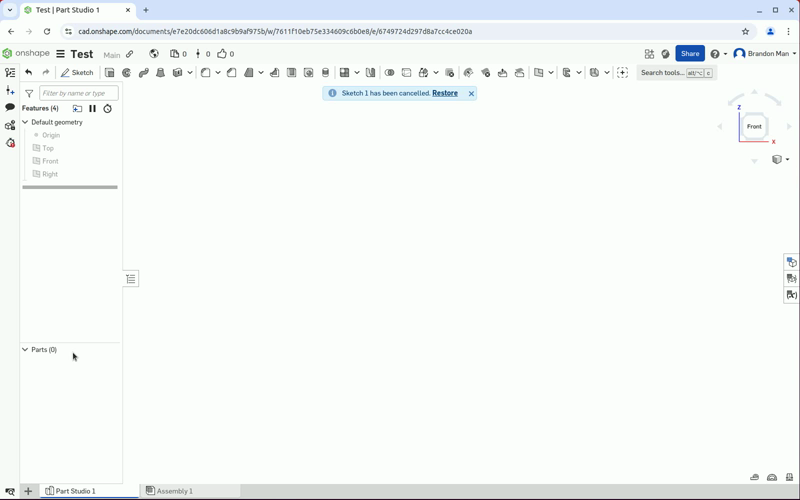
key(shift+s)
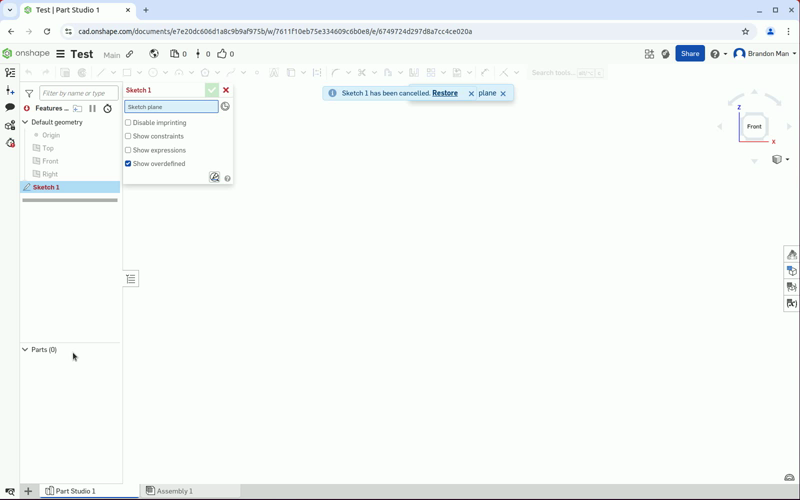
mouse_move(73, 163)
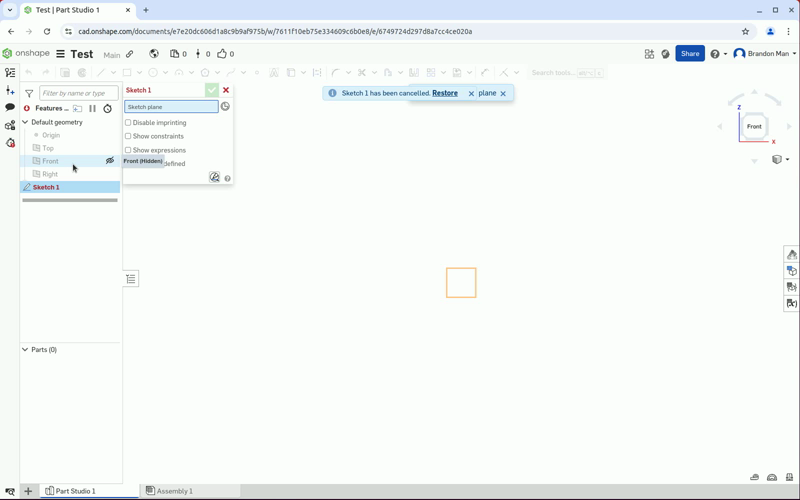
click(73, 163)
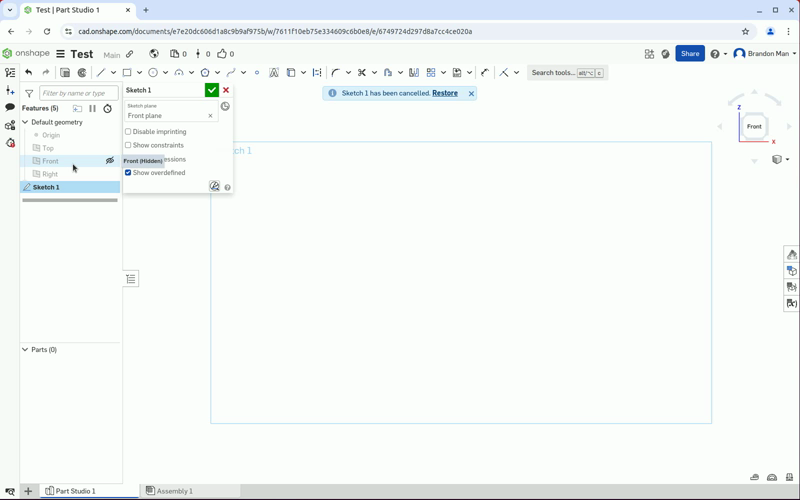
mouse_move(73, 352)
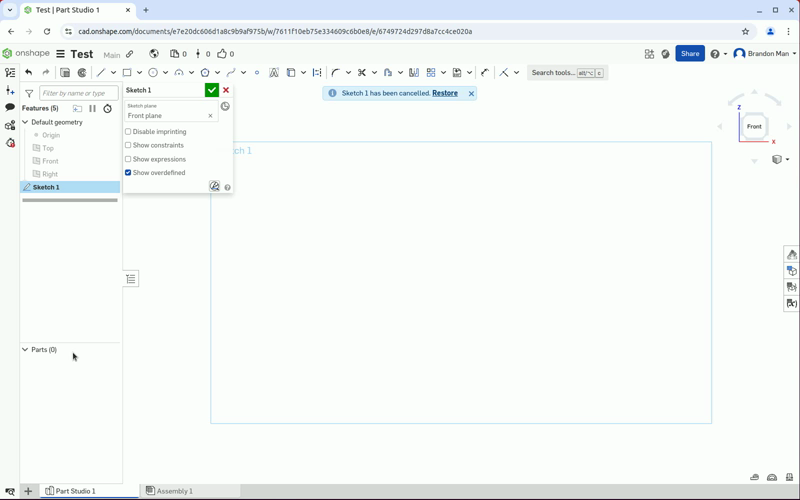
key(y)
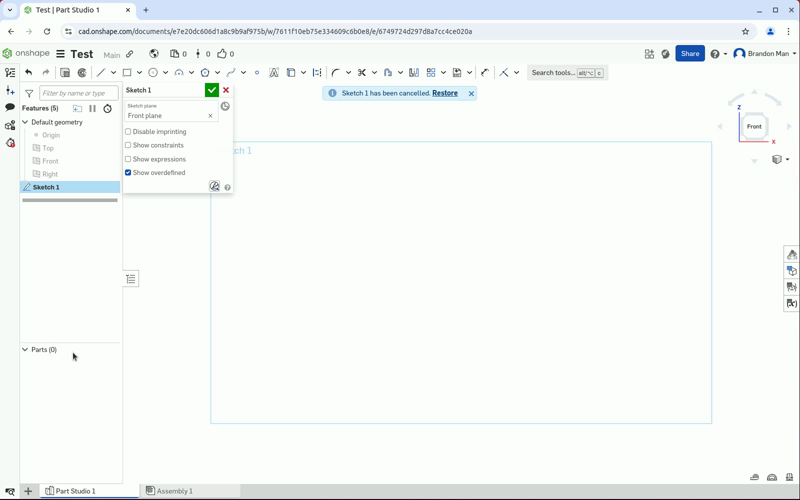
key(l)
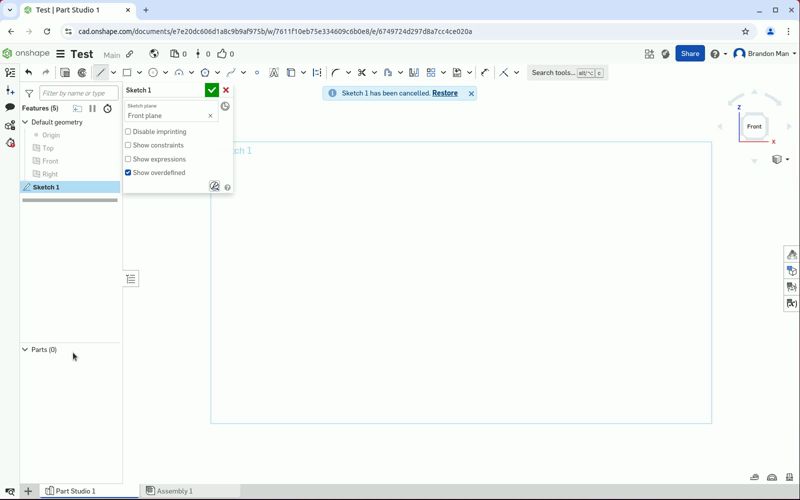
key_down(shift)
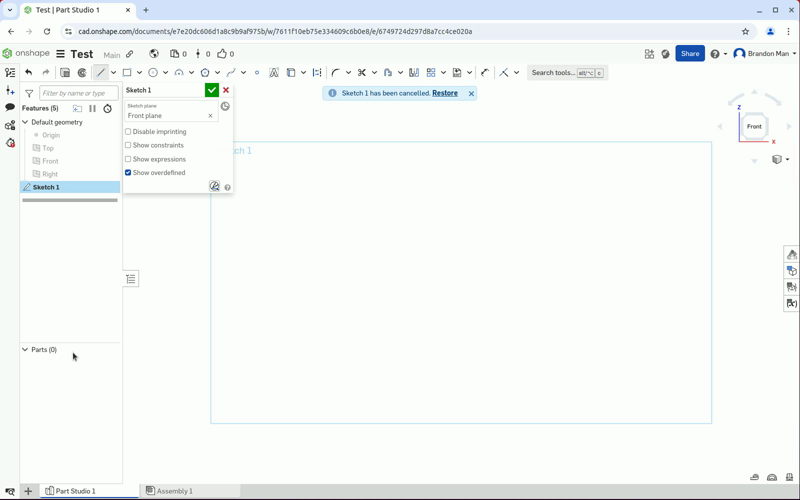
mouse_move(404, 282)
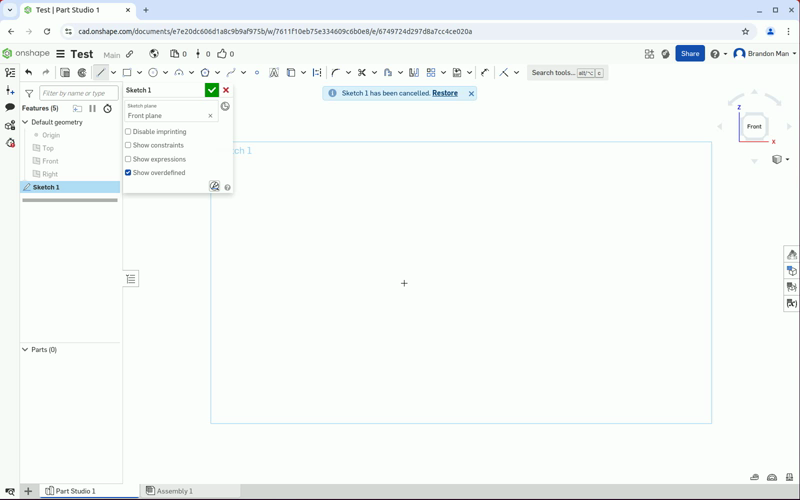
click(404, 282)
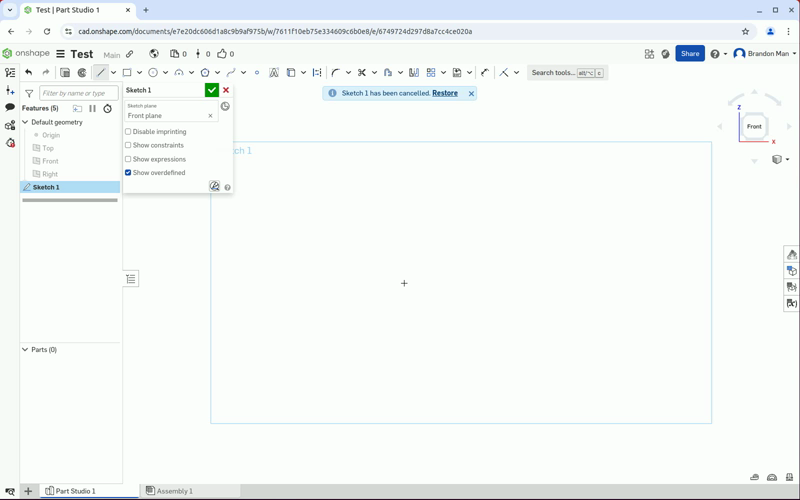
key_up(shift)
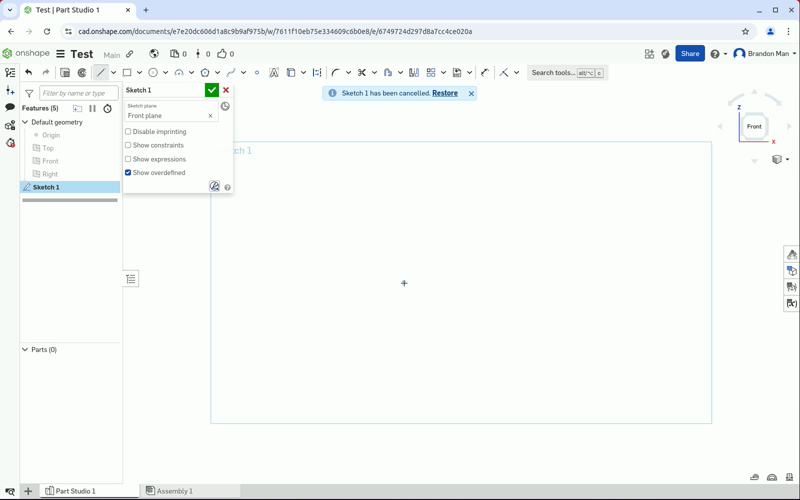
key_down(shift)
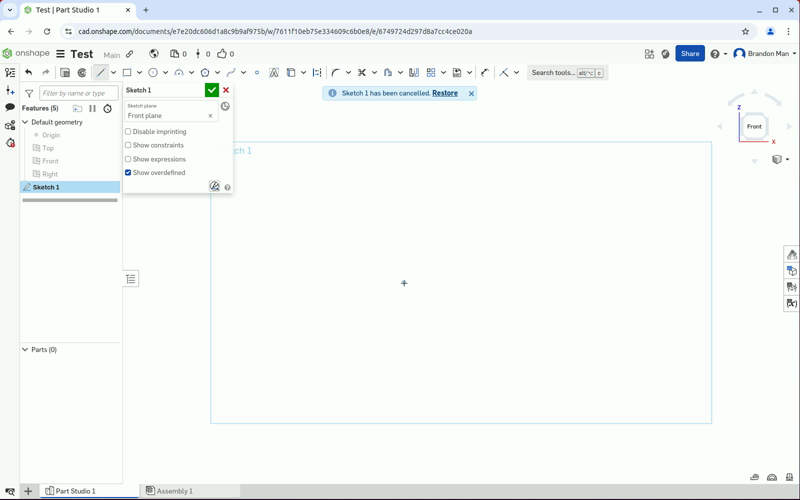
mouse_move(516, 282)
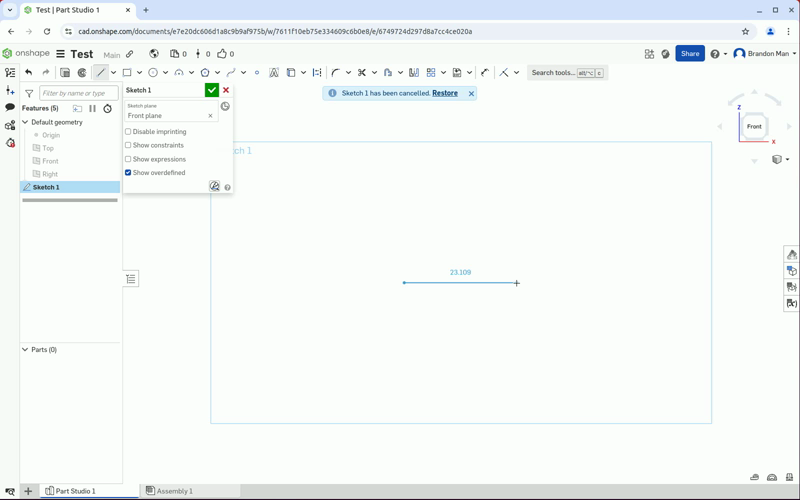
click(516, 282)
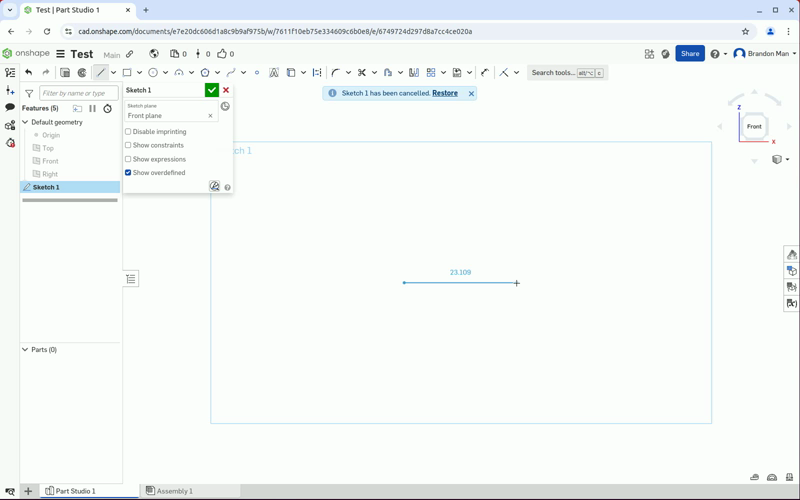
key_up(shift)
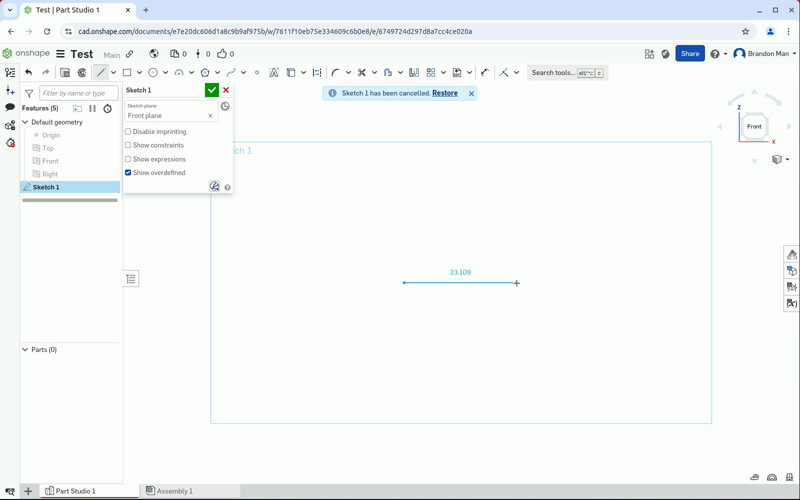
key_down(shift)
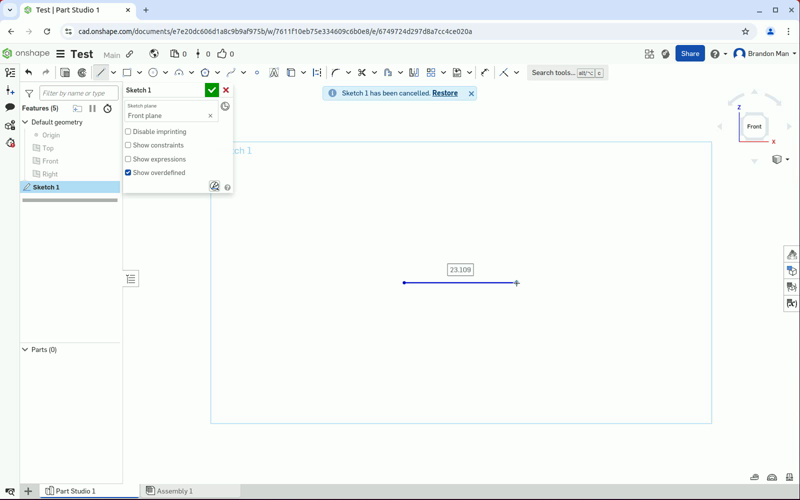
mouse_move(546, 282)
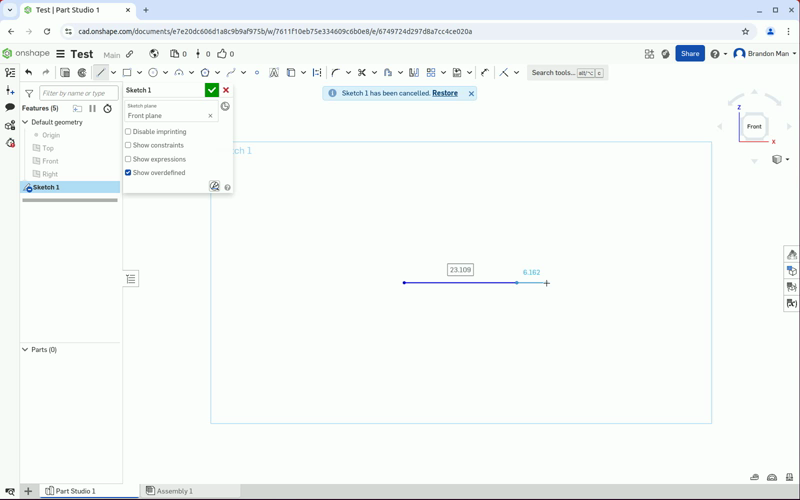
mouse_move(516, 226)
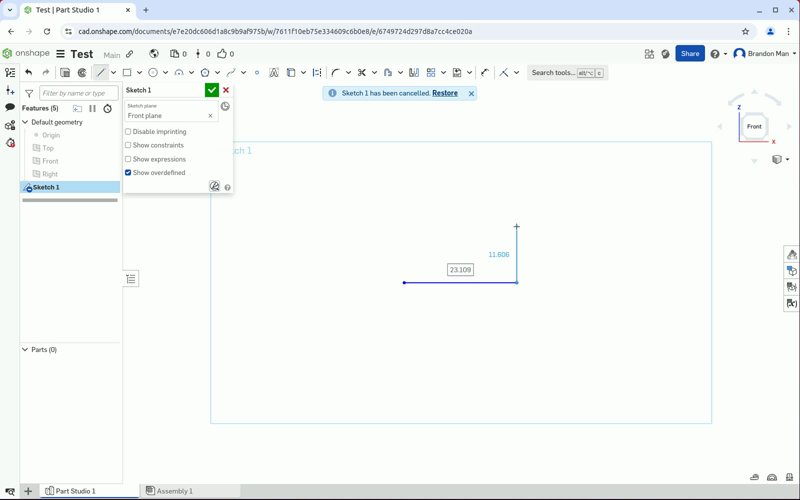
click(516, 226)
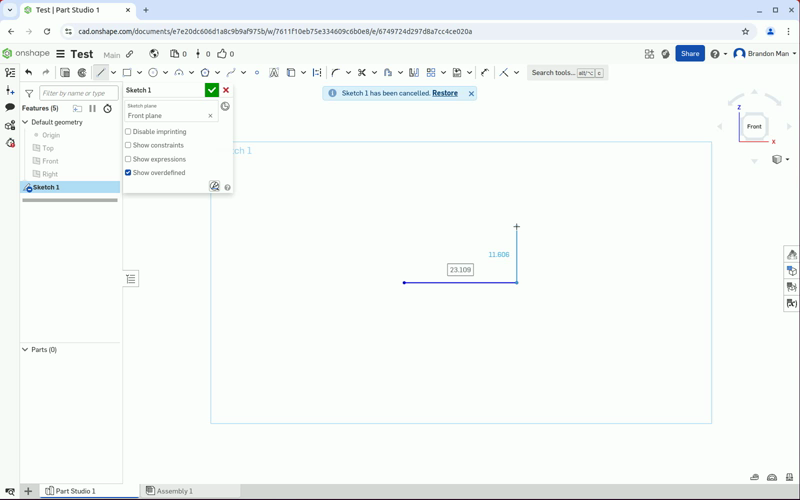
key_up(shift)
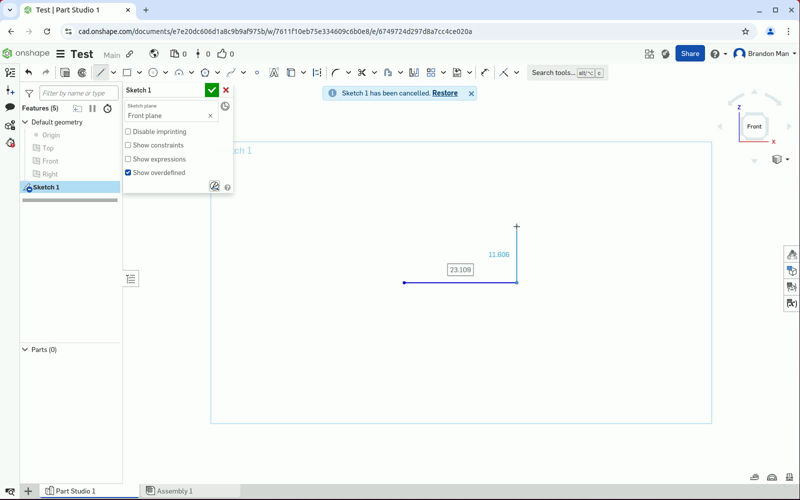
key_down(shift)
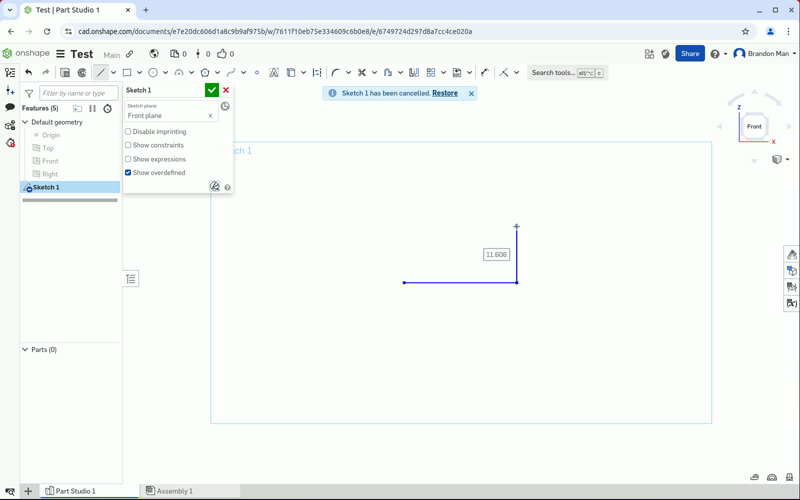
mouse_move(404, 226)
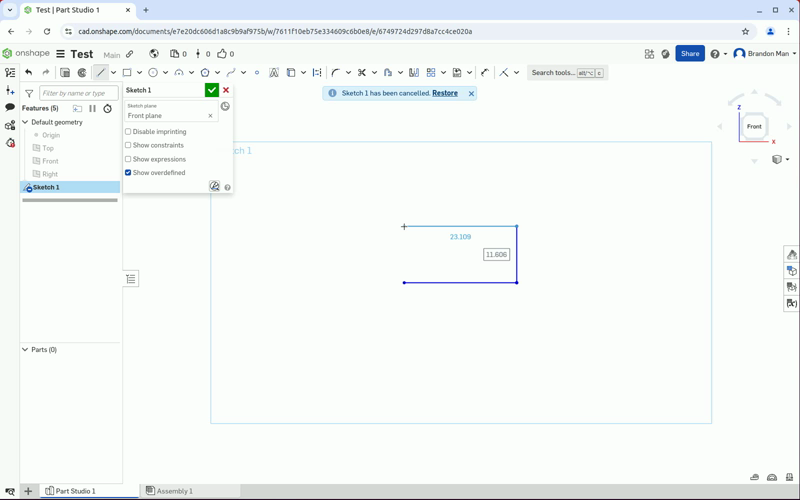
click(404, 226)
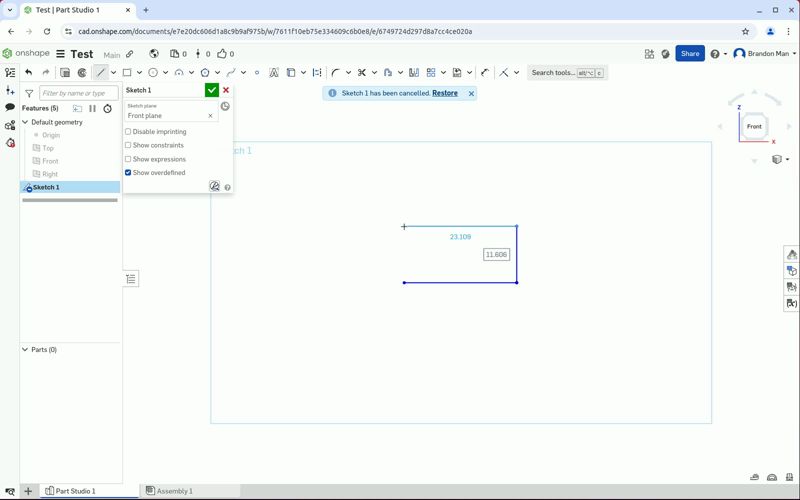
key_up(shift)
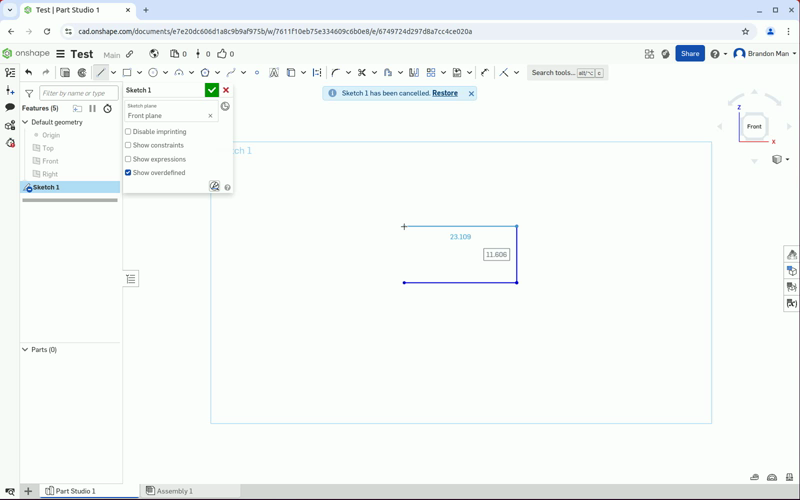
mouse_move(434, 226)
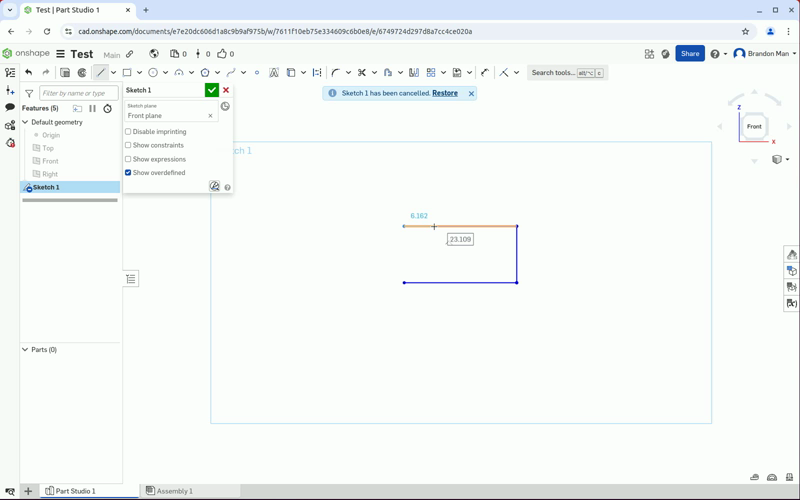
key_down(shift)
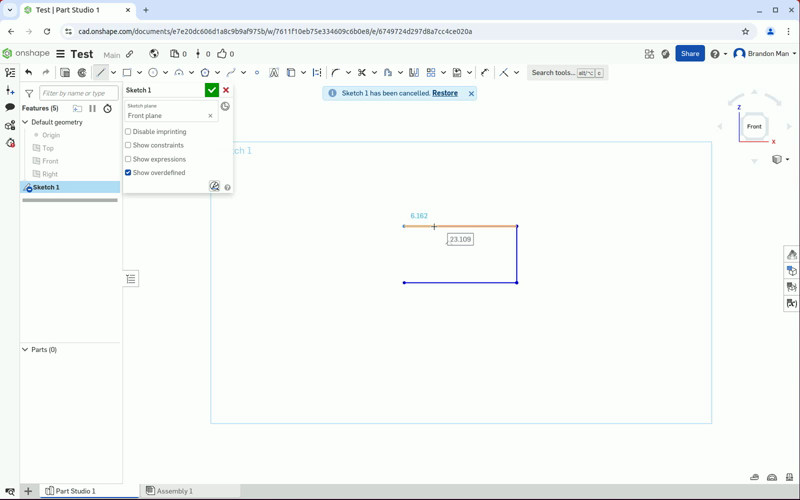
mouse_move(404, 282)
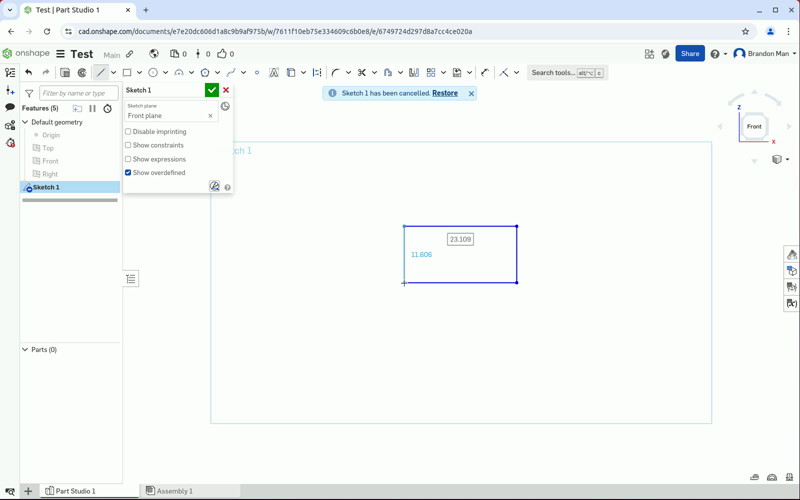
key_up(shift)
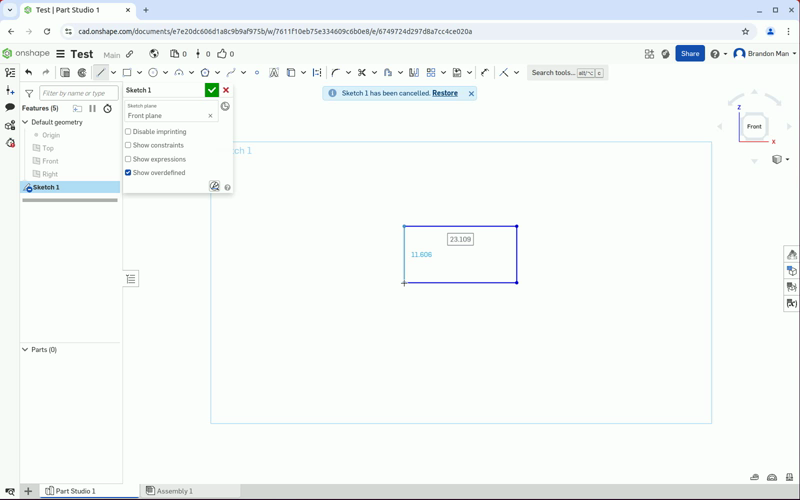
click(404, 282)
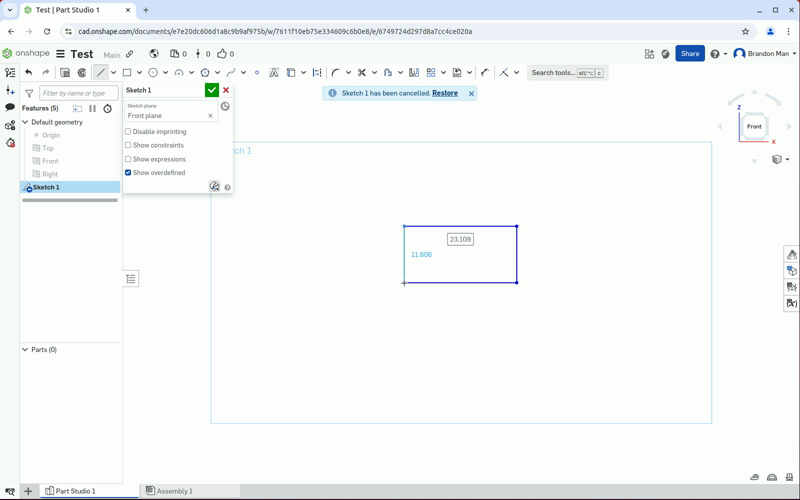
key(esc)
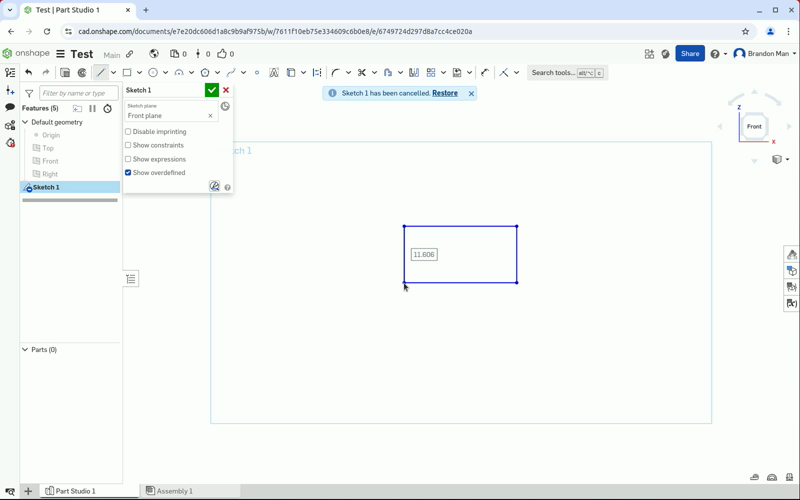
mouse_move(424, 245)
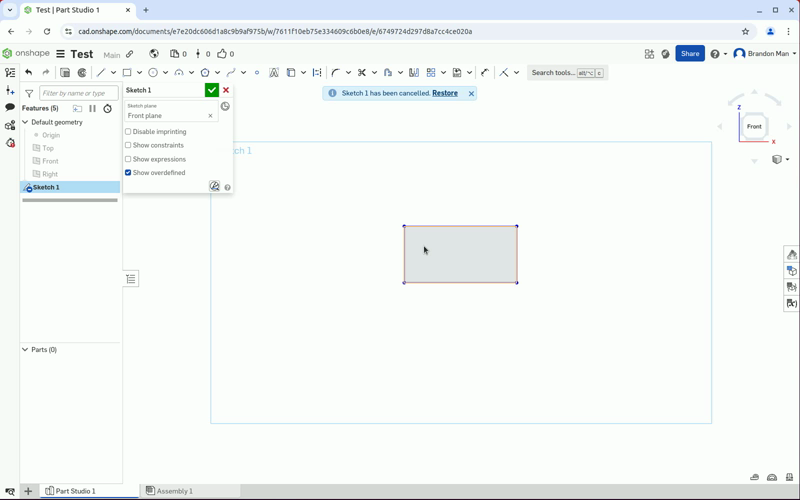
click(424, 245)
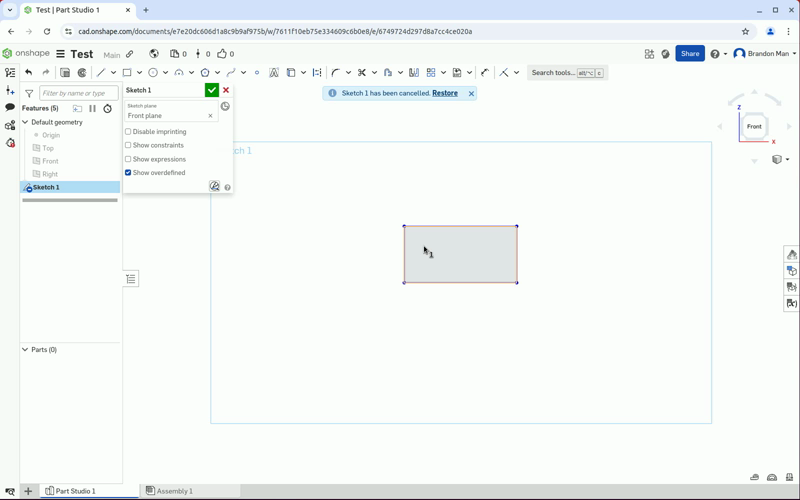
mouse_move(73, 352)
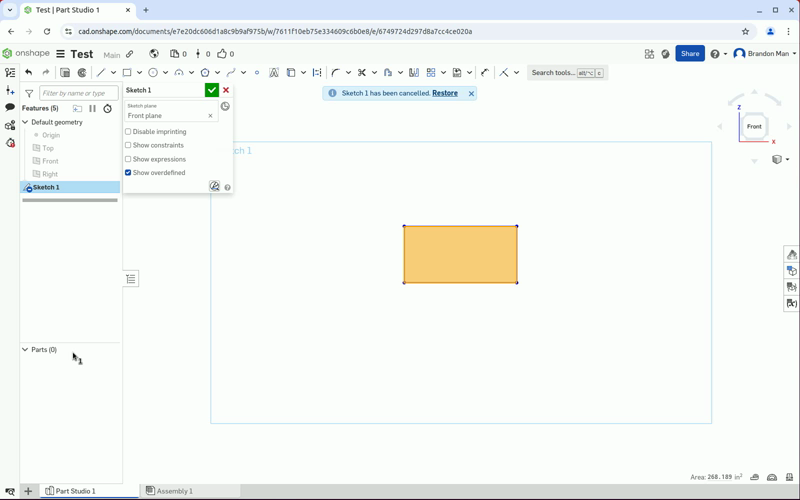
key(shift+y)
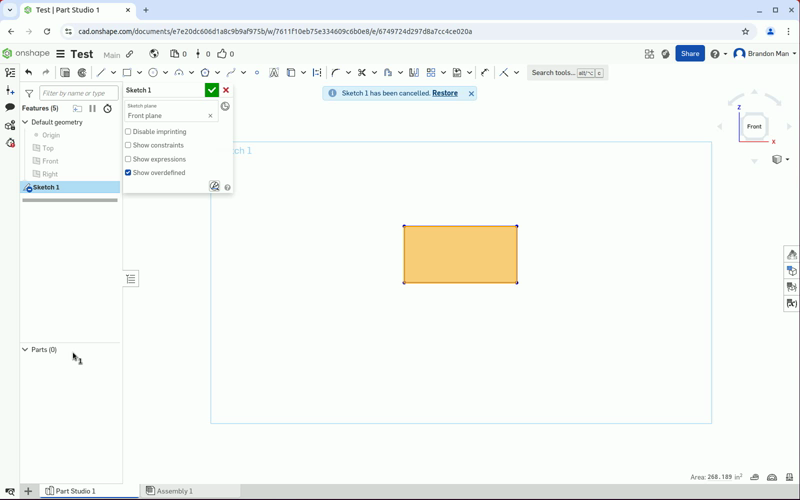
key(shift+e)
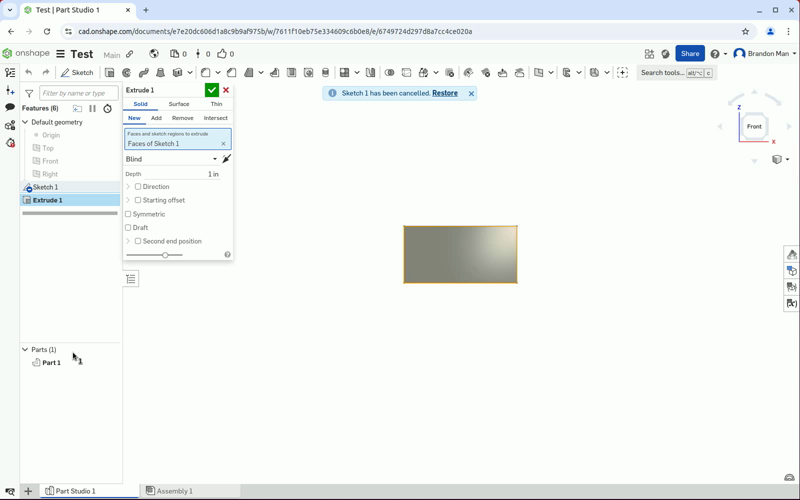
mouse_move(143, 106)
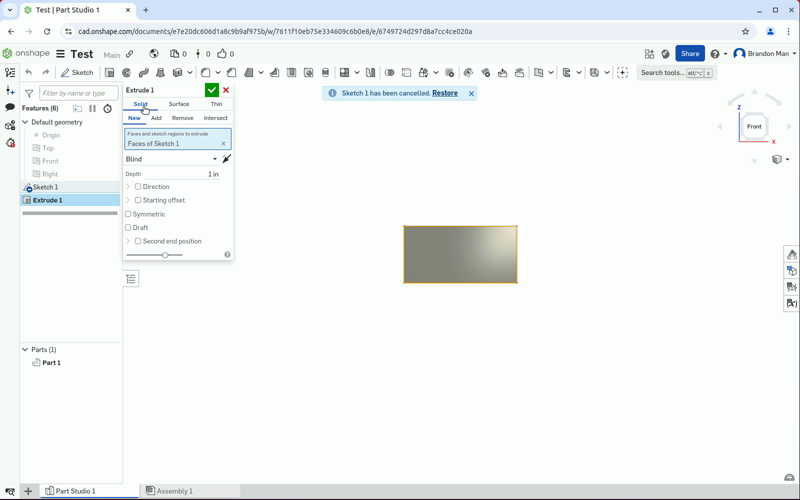
click(143, 106)
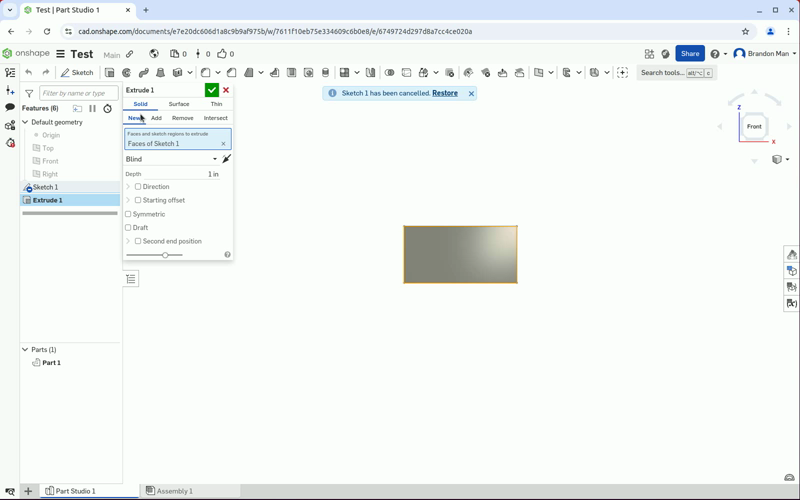
mouse_move(137, 120)
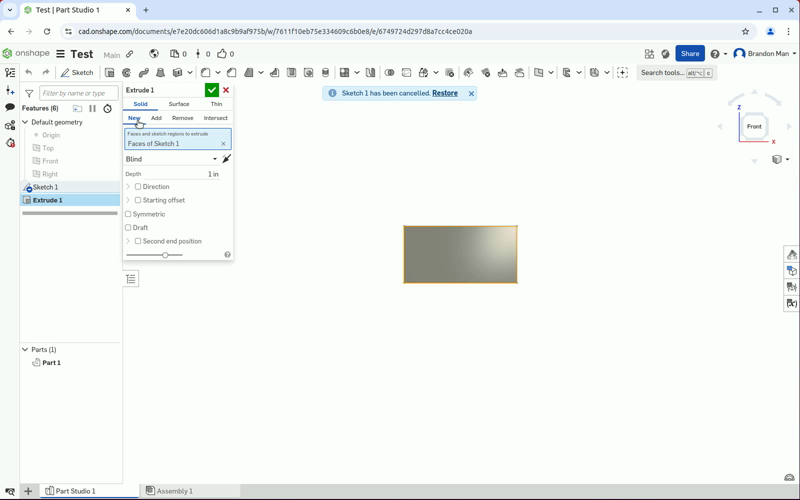
click(137, 120)
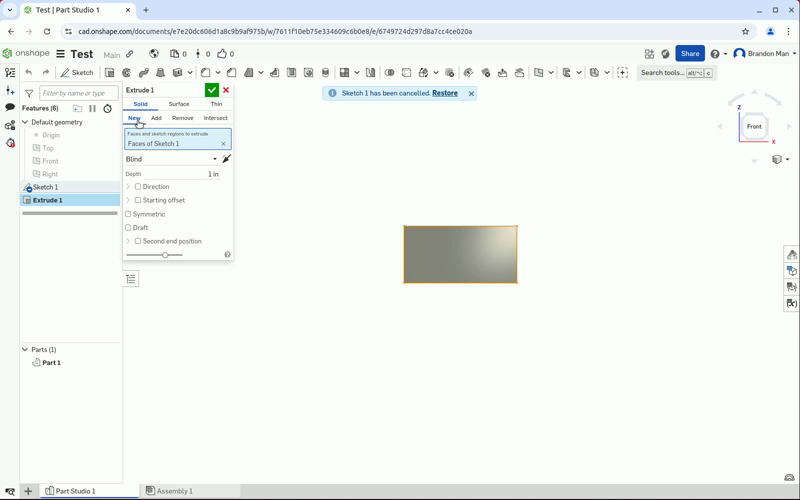
key(tab, 4)
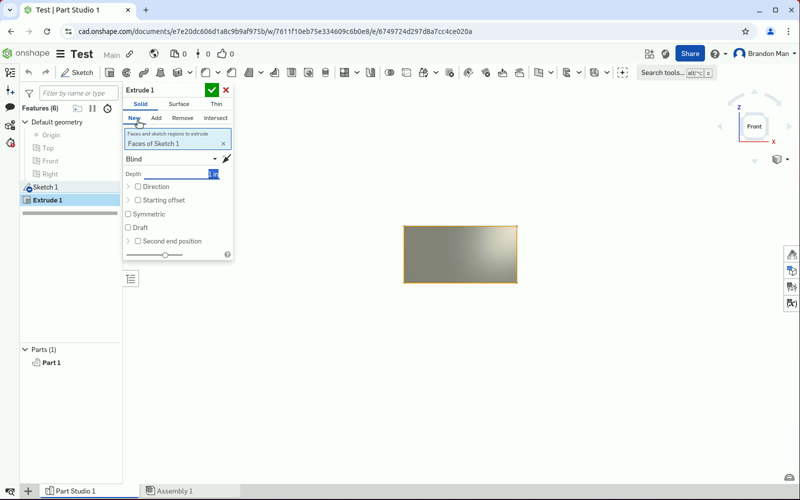
text(23.108)
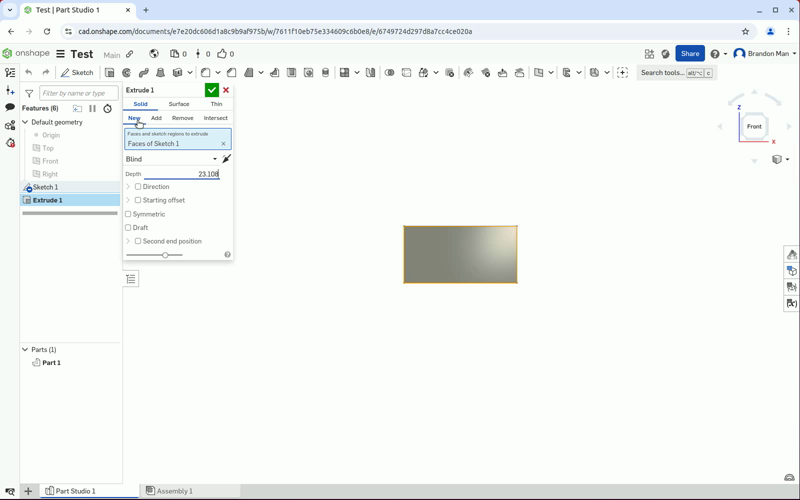
key(enter)
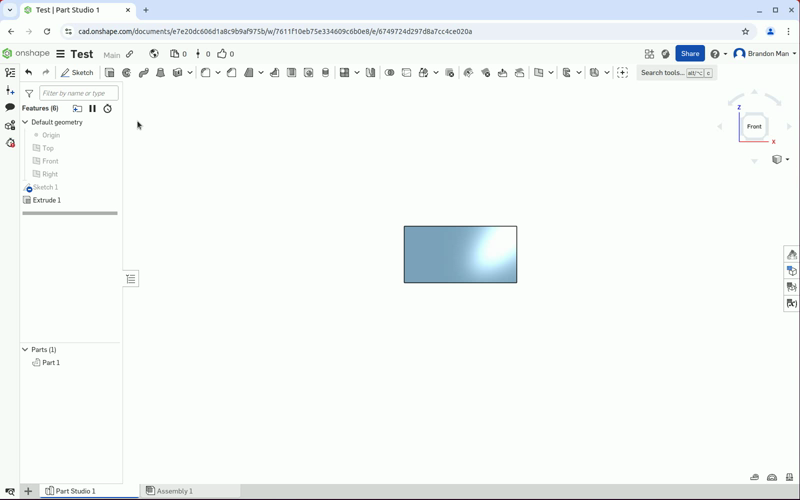
key(shift+h)
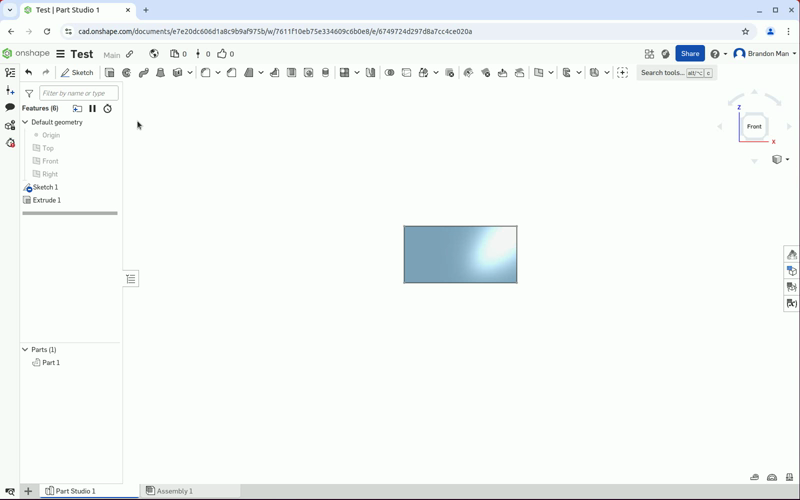
key(shift+h)
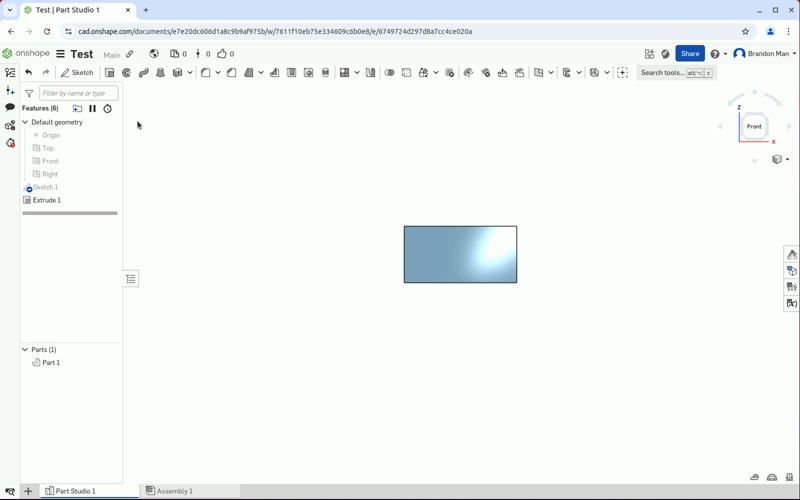
mouse_move(73, 189)
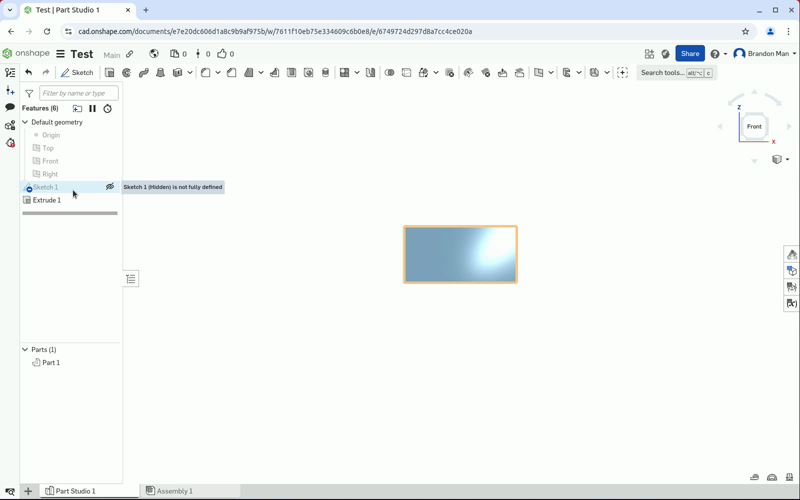
click(73, 189)
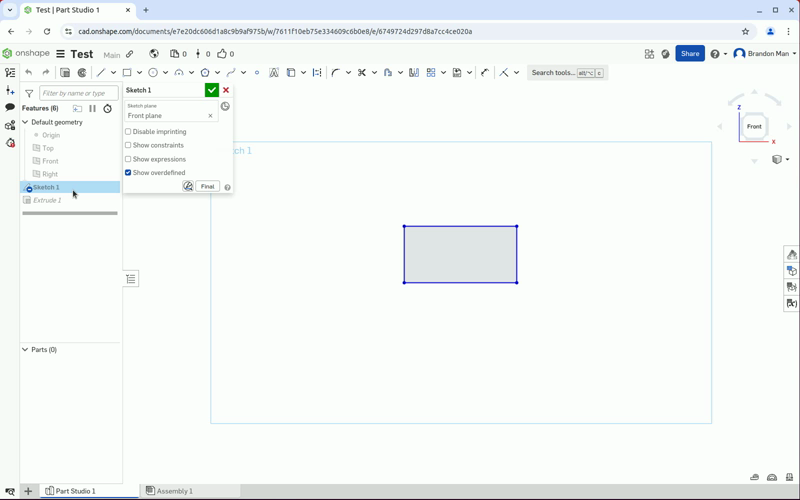
mouse_move(229, 92)
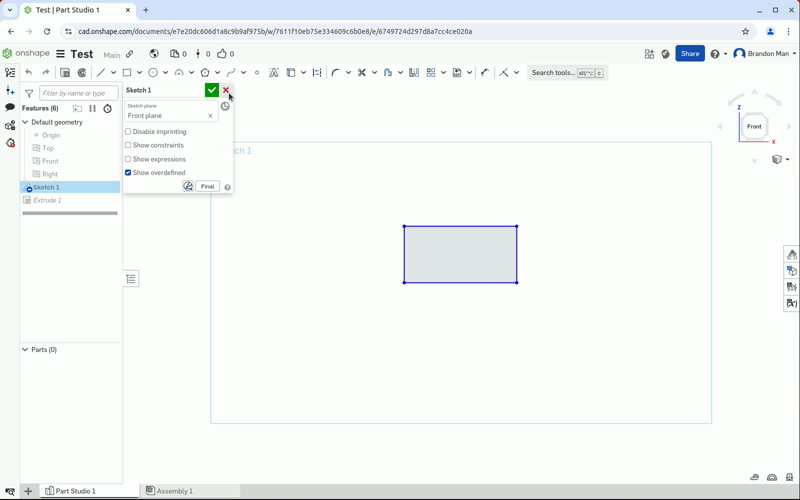
click(229, 92)
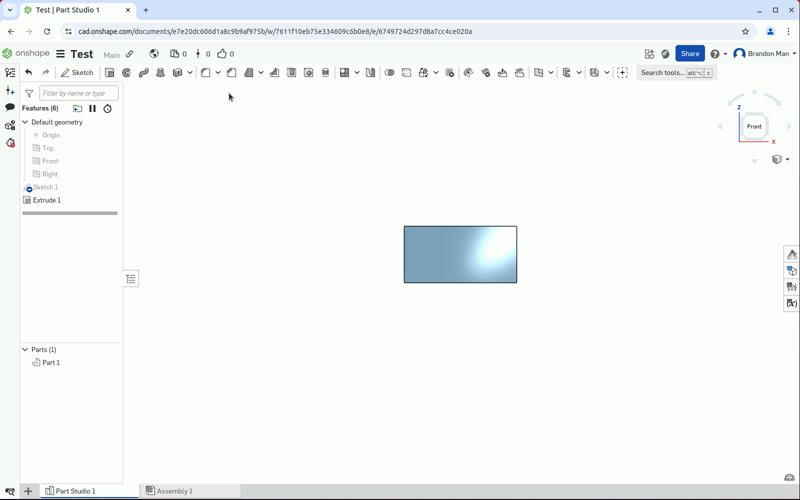
mouse_move(73, 352)
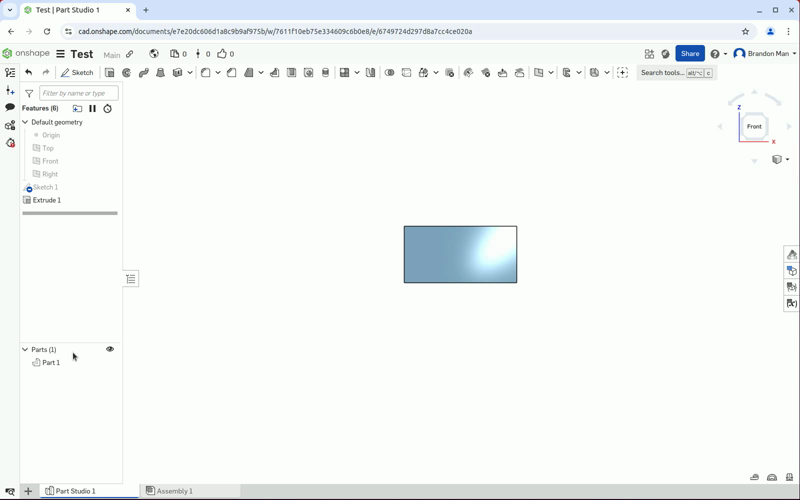
key(y)
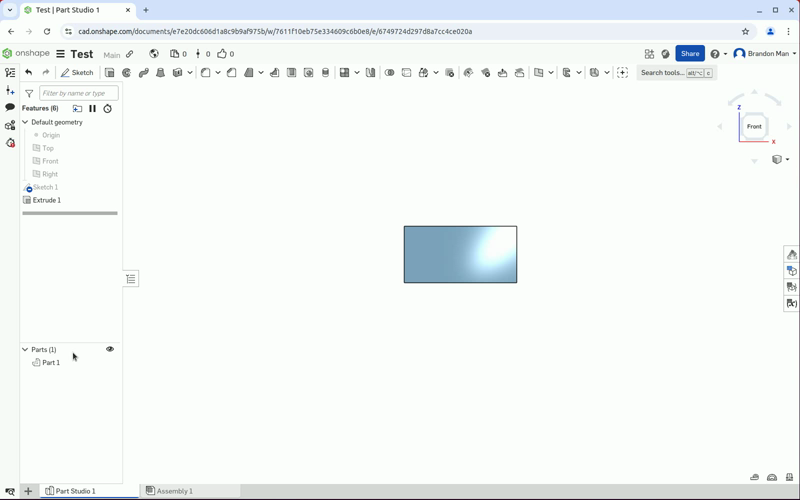
key(shift+p)
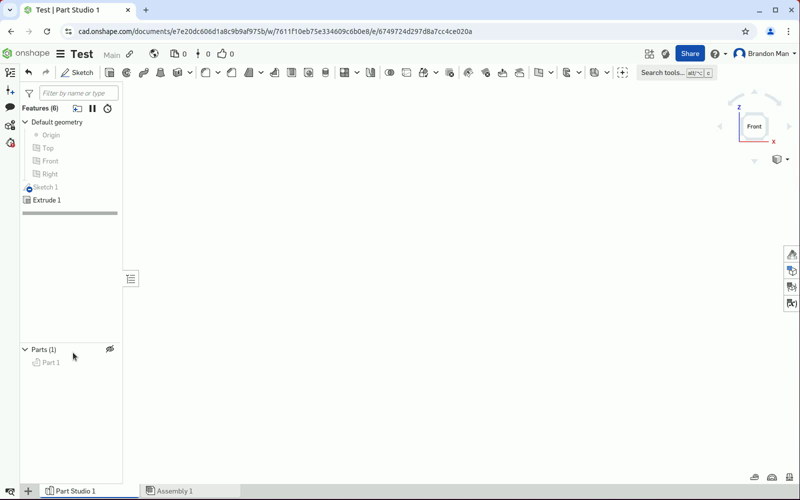
key(space)
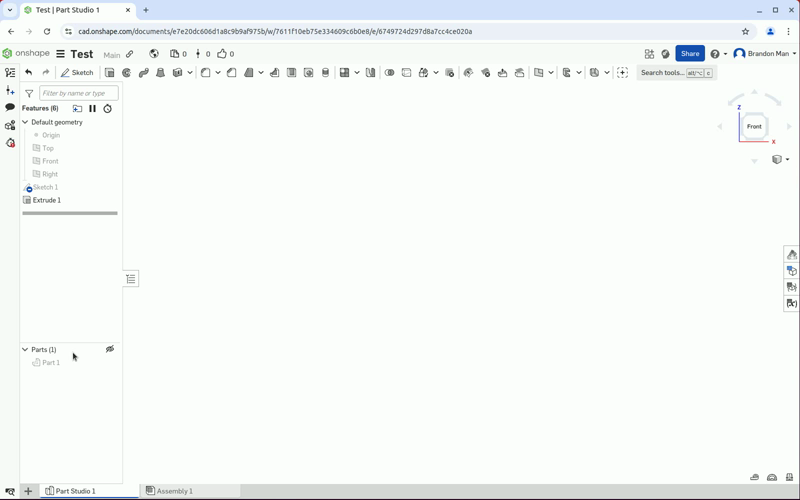
key_down(shift)
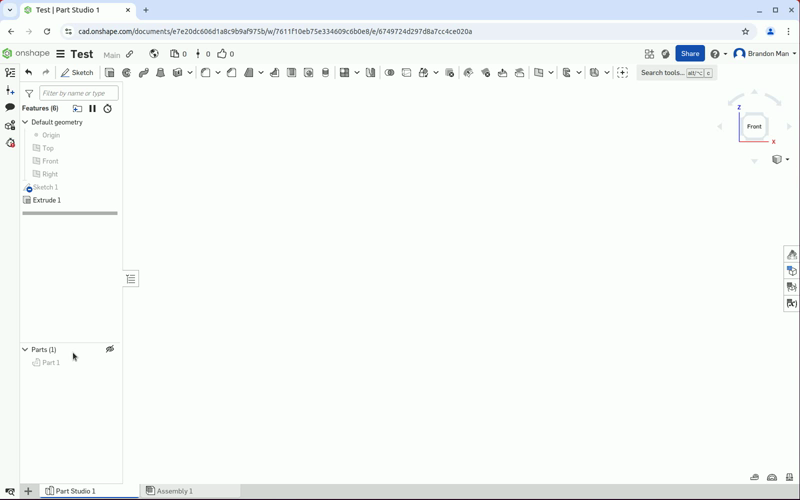
key(down)
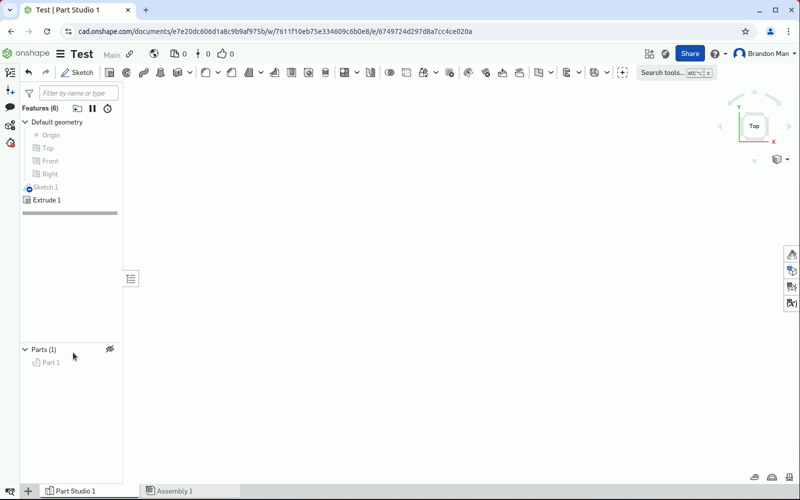
key_up(shift)
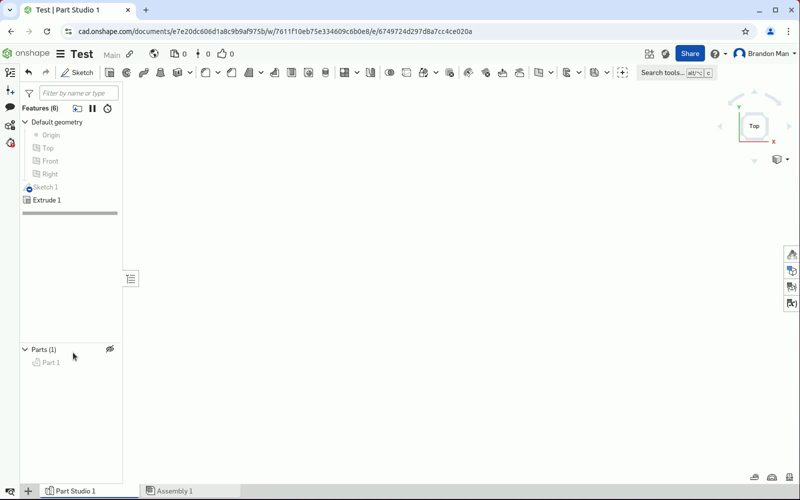
mouse_move(73, 352)
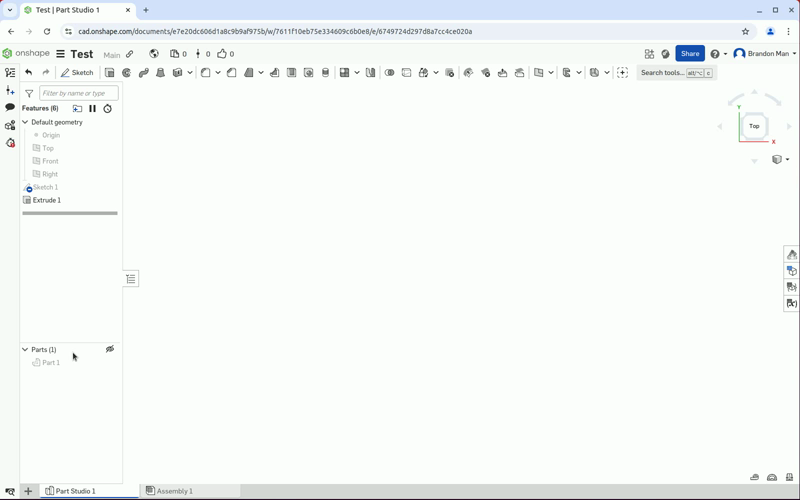
key(shift+y)
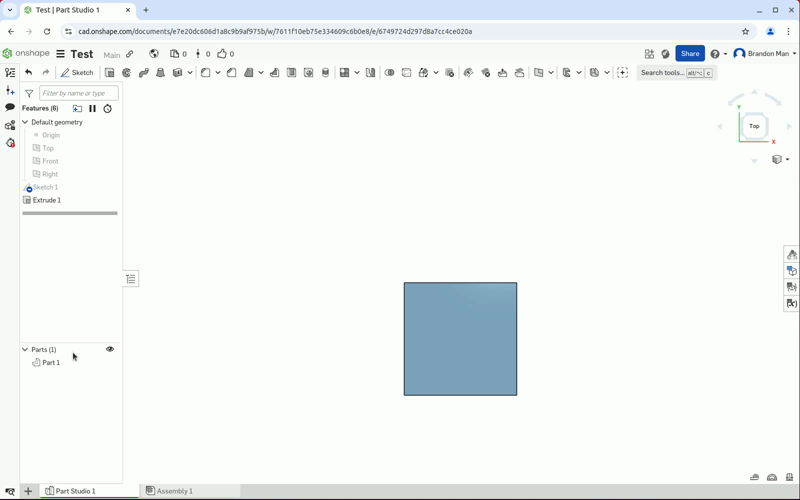
mouse_move(541, 75)
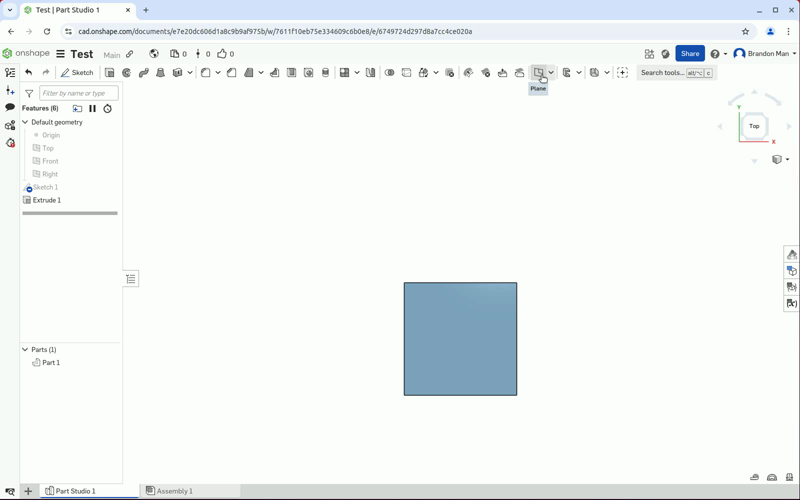
click(541, 75)
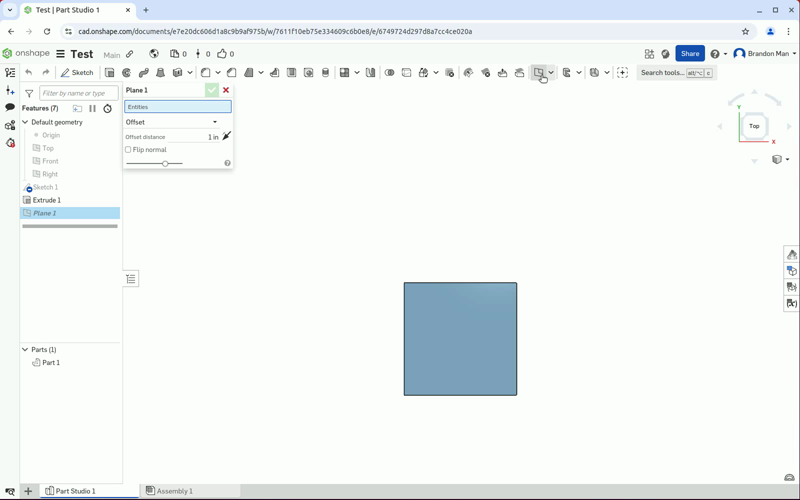
mouse_move(73, 150)
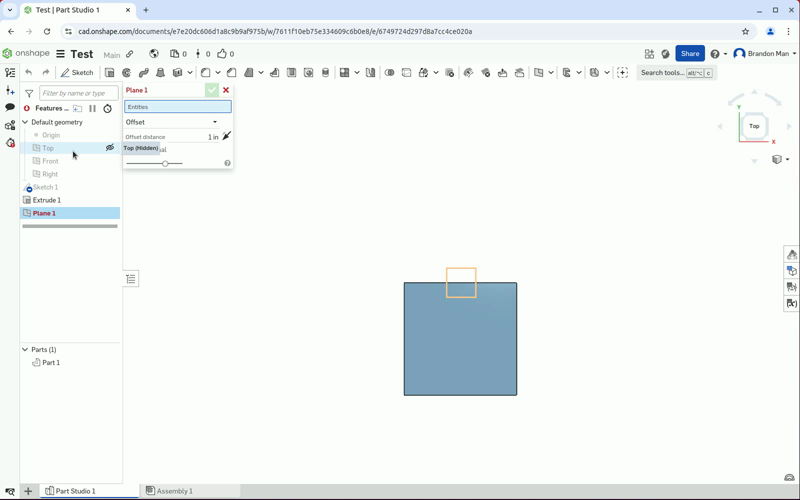
click(73, 150)
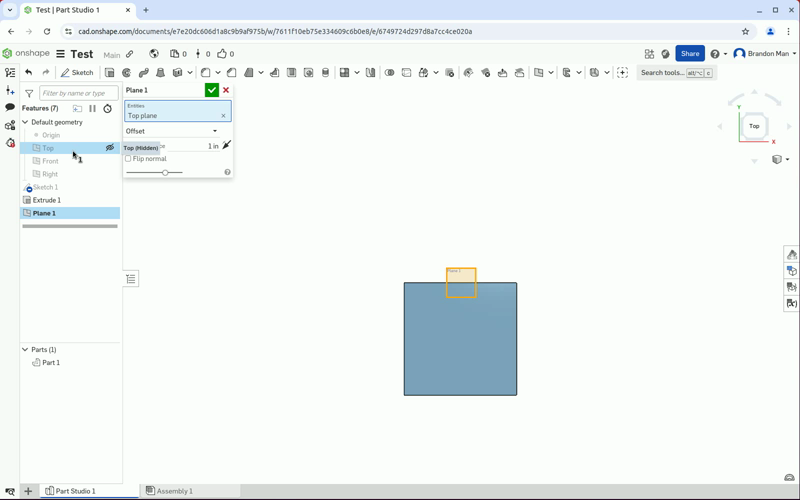
key(tab, 2)
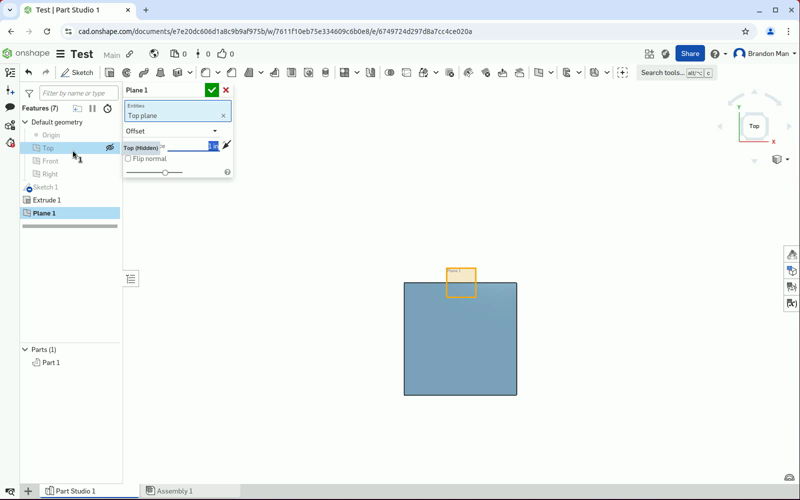
text(11.554)
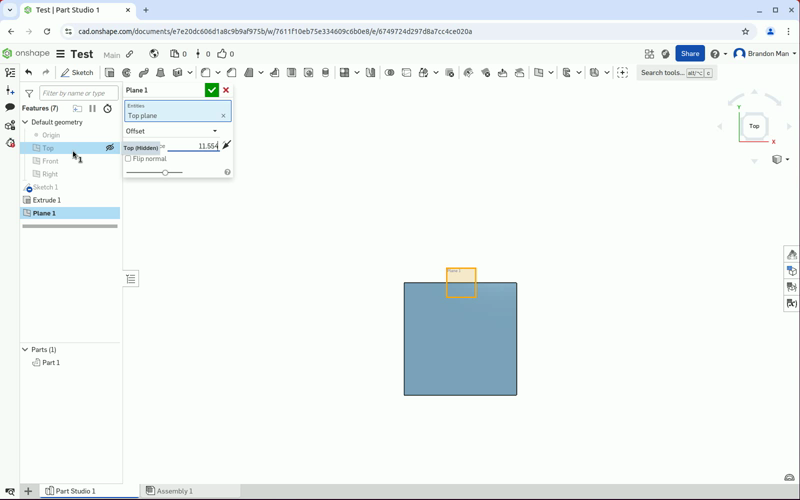
key(enter, 2)
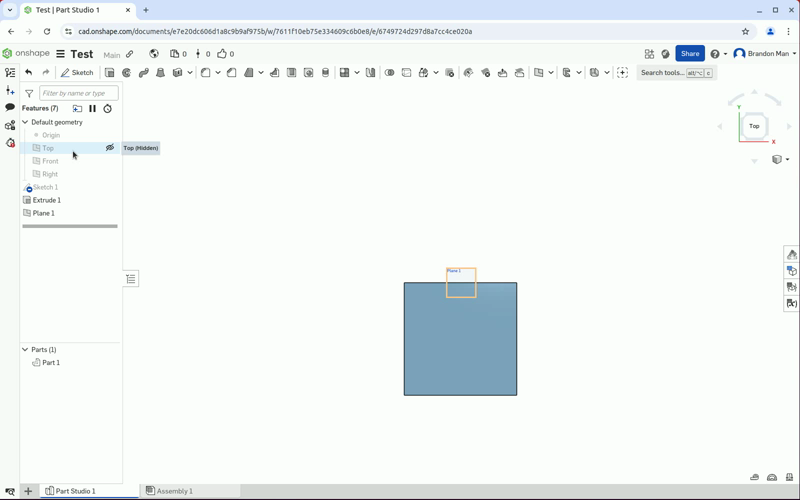
key(shift+s)
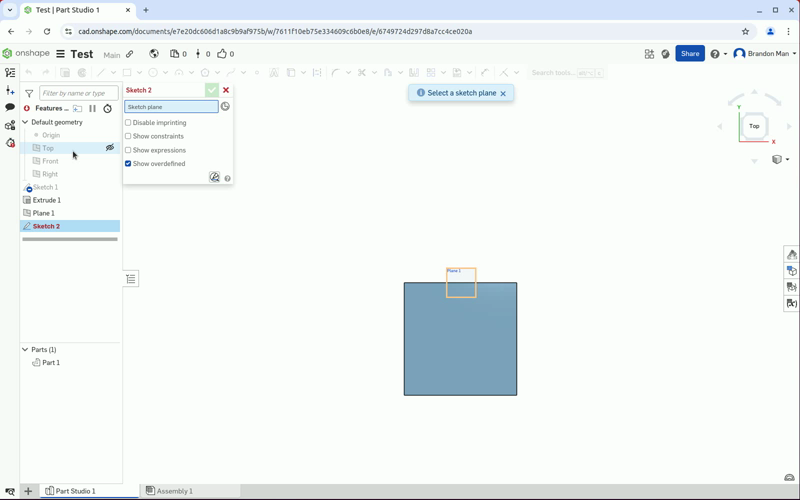
mouse_move(73, 215)
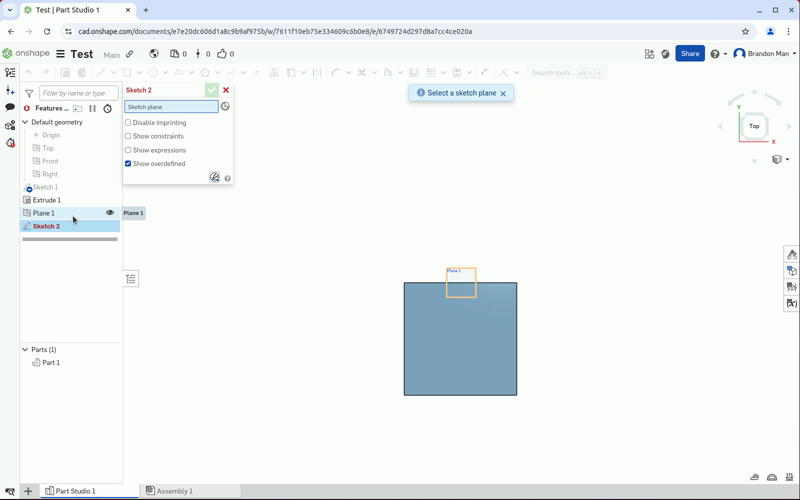
click(73, 215)
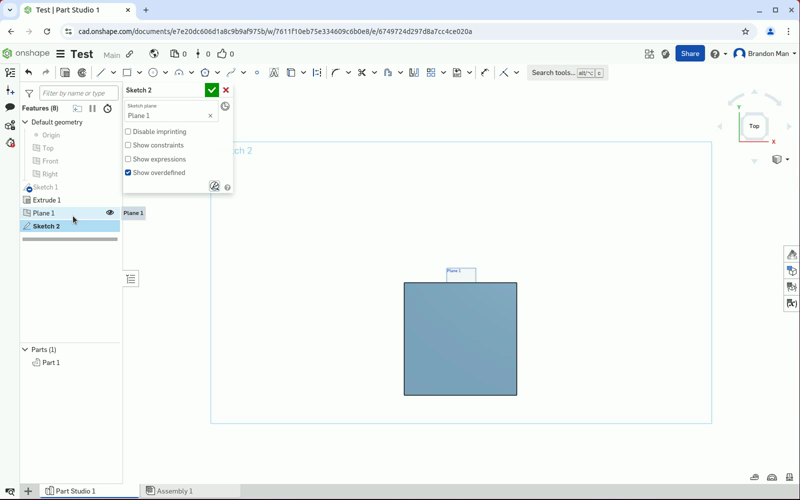
mouse_move(73, 352)
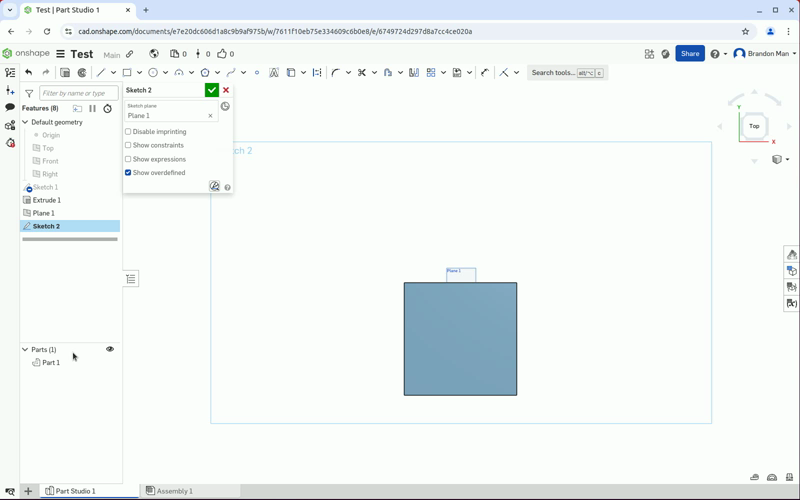
key(y)
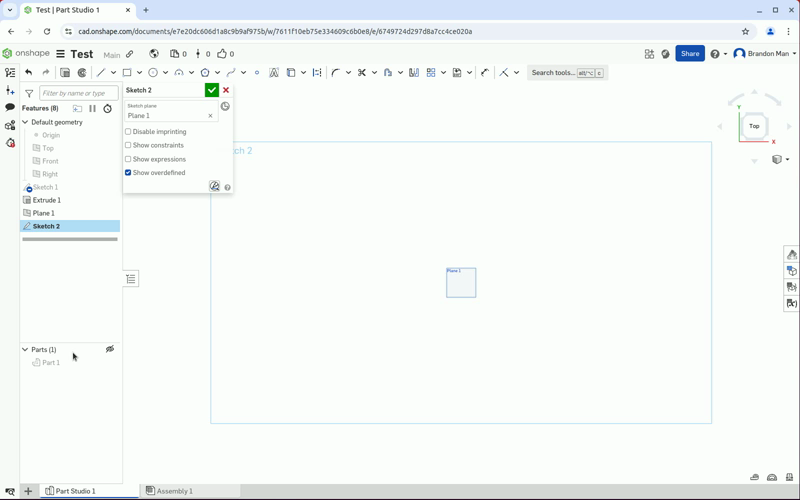
key(c)
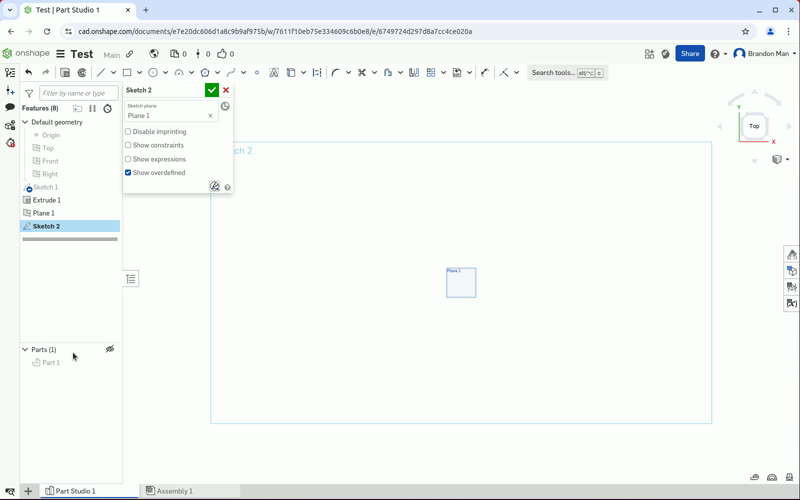
key_down(shift)
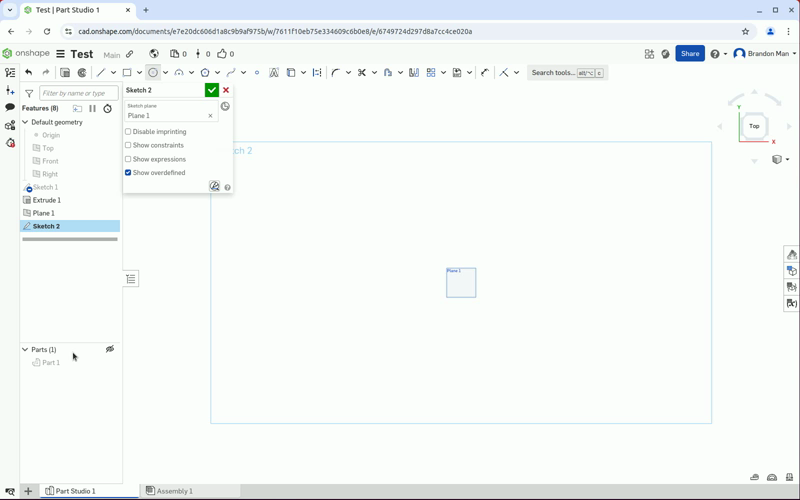
mouse_move(461, 339)
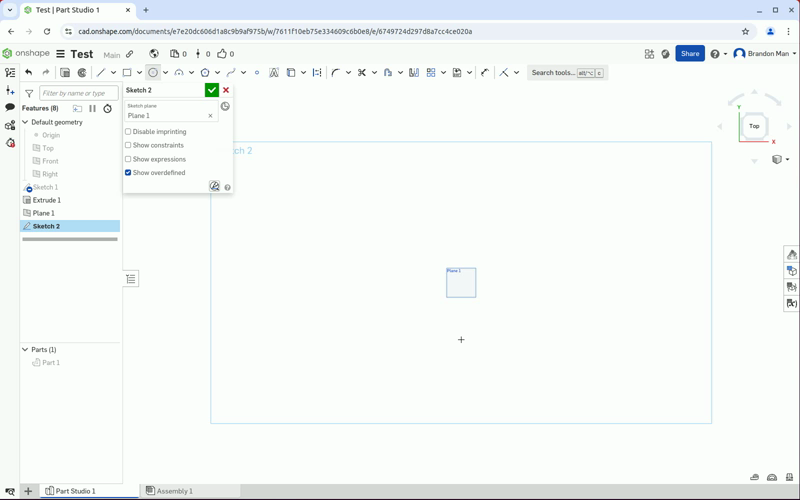
click(461, 339)
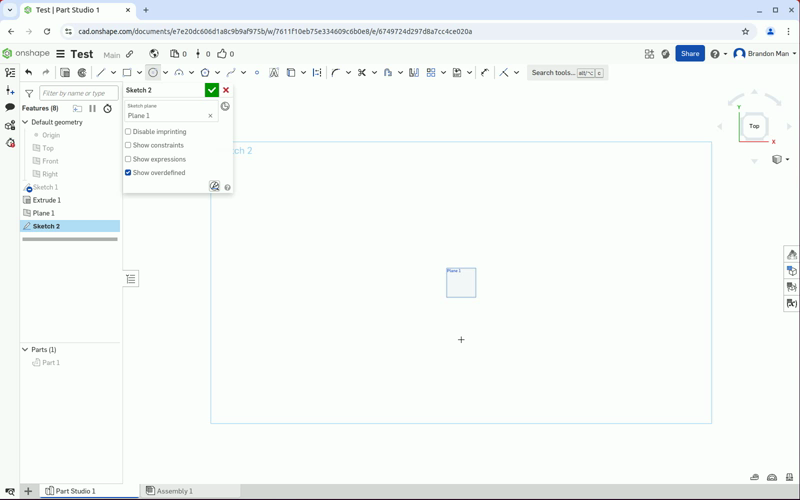
key_up(shift)
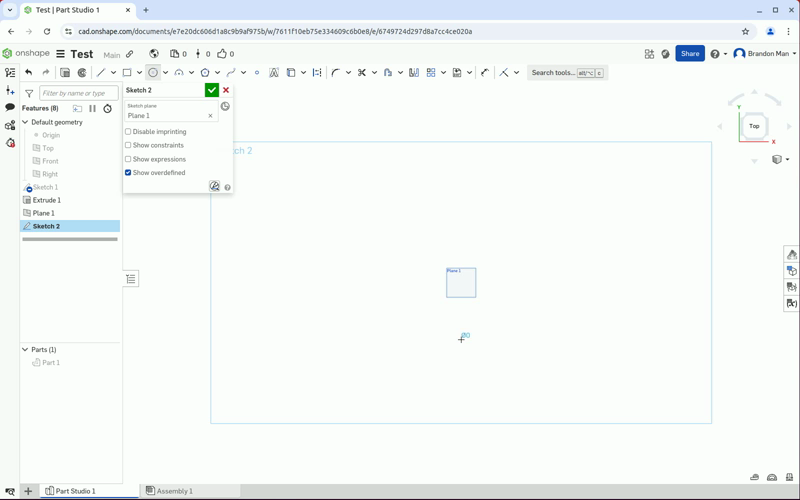
mouse_move(490, 339)
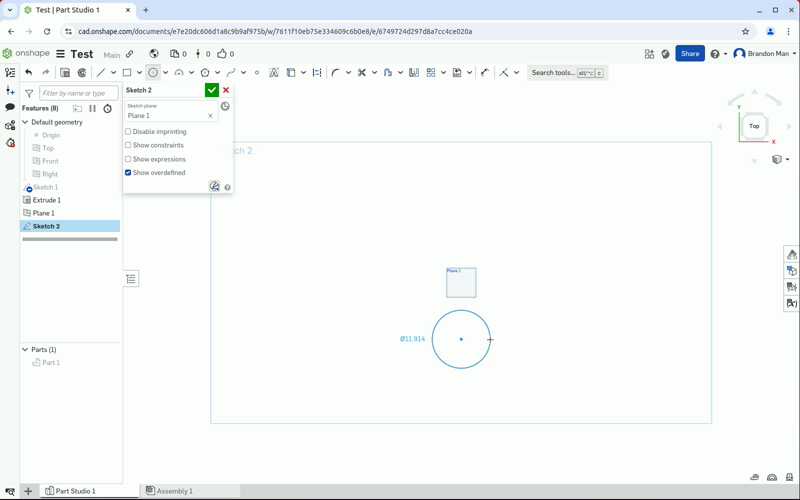
click(490, 339)
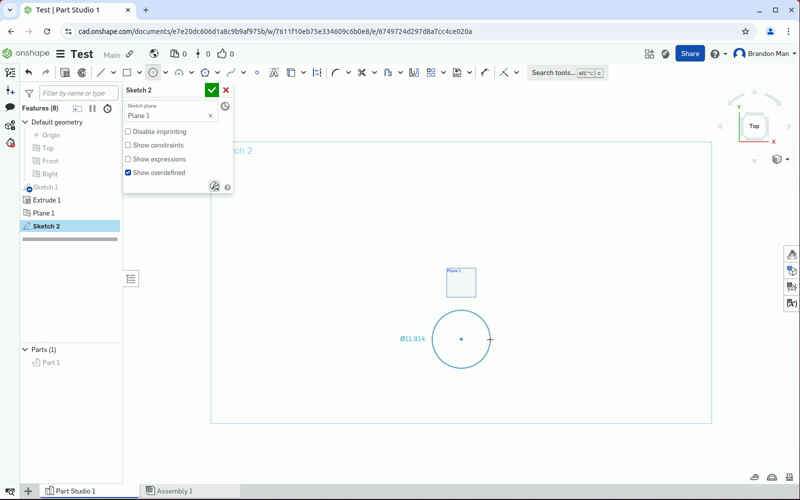
key(esc)
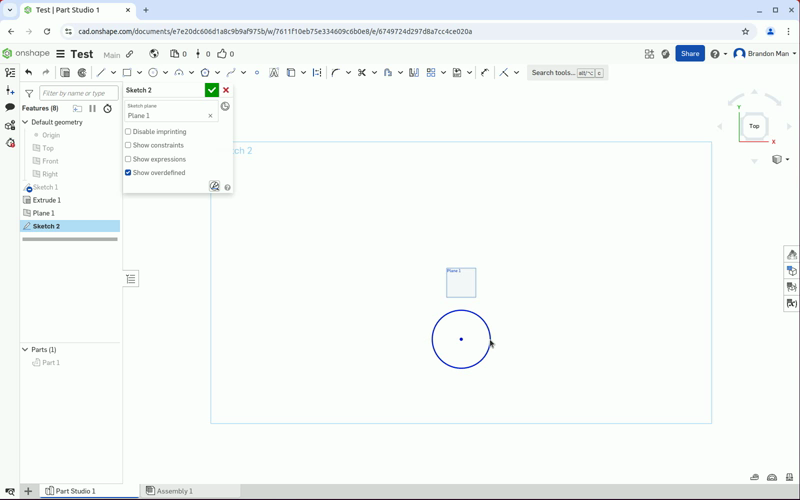
mouse_move(472, 323)
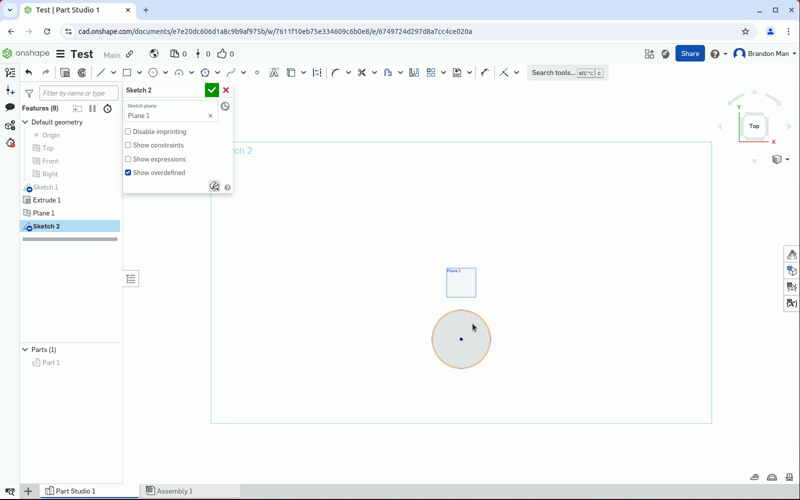
click(472, 323)
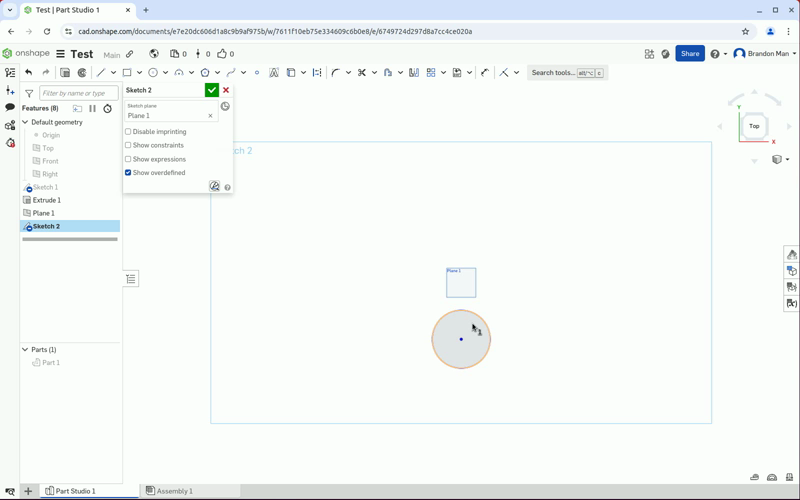
mouse_move(73, 352)
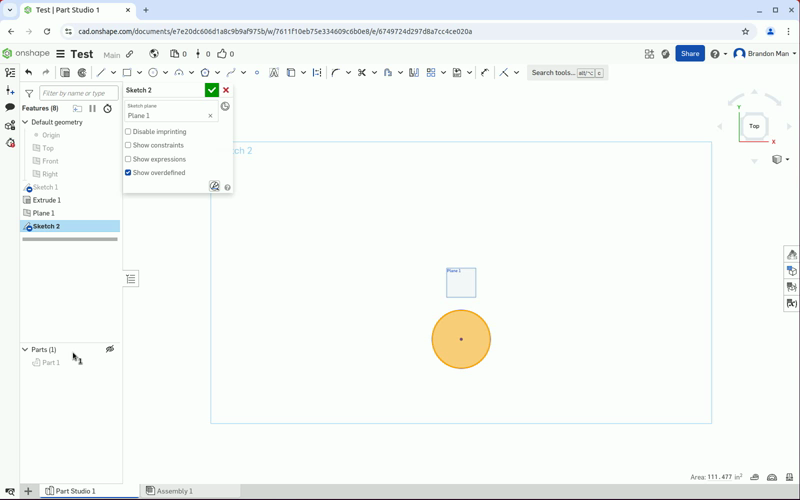
key(shift+y)
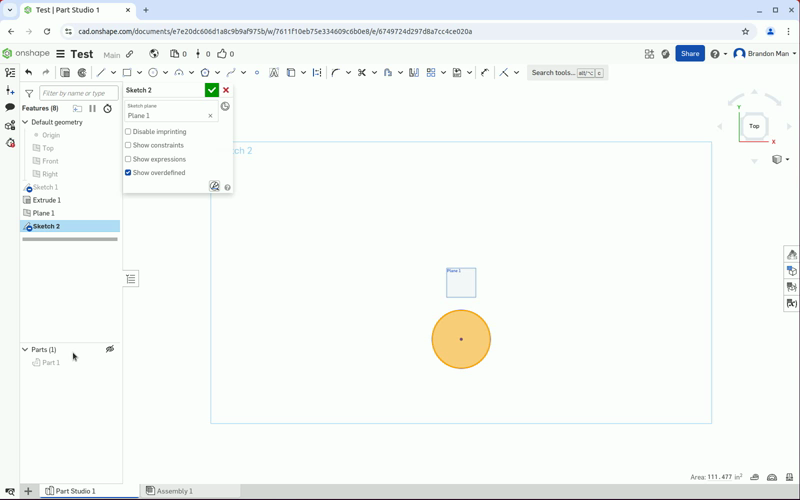
key(shift+e)
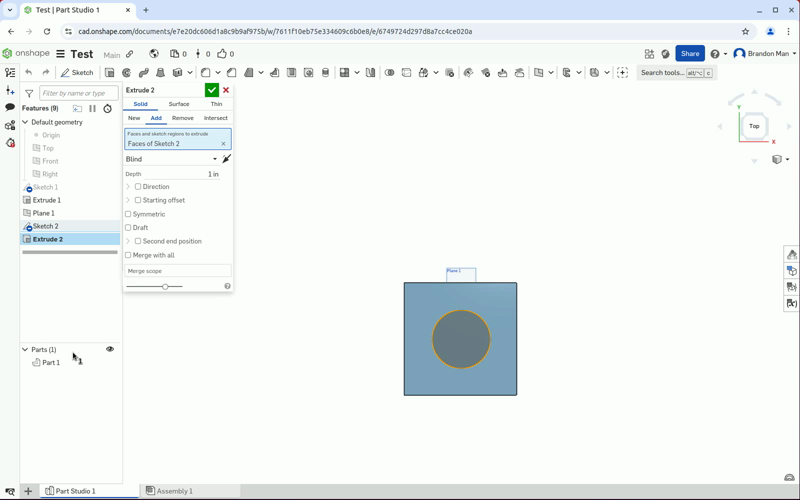
mouse_move(143, 106)
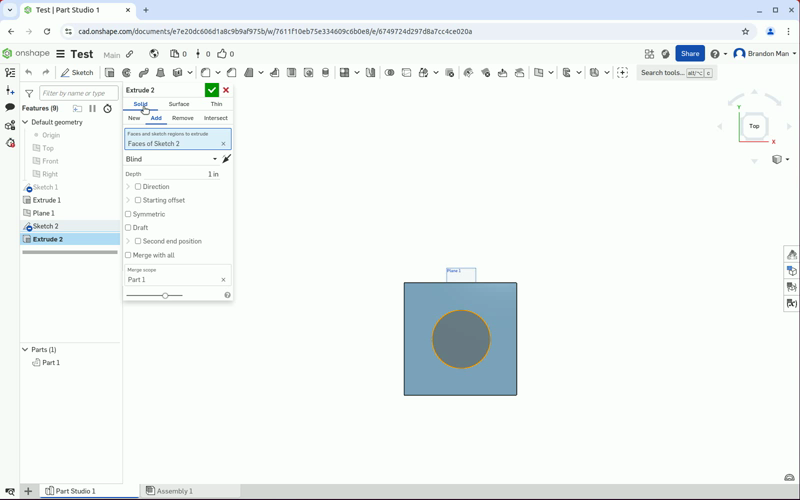
click(143, 106)
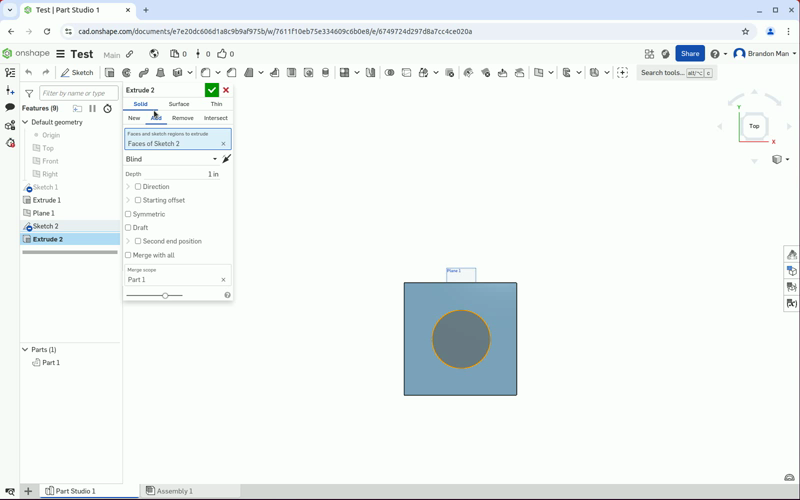
mouse_move(186, 120)
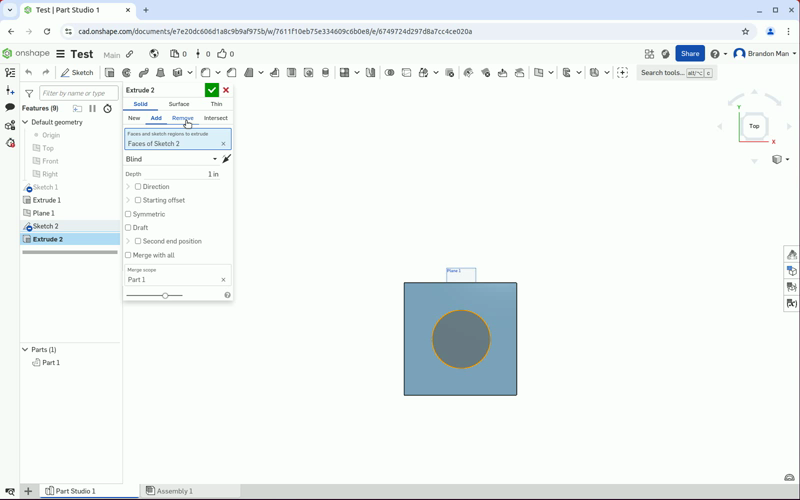
click(186, 120)
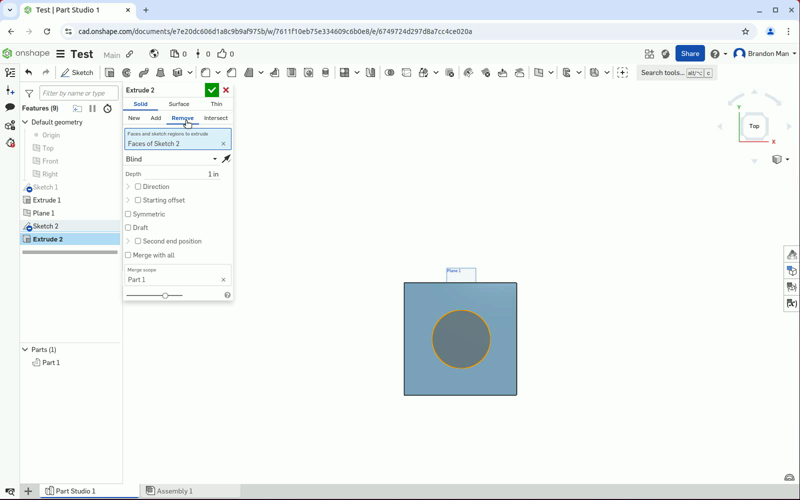
key(tab, 4)
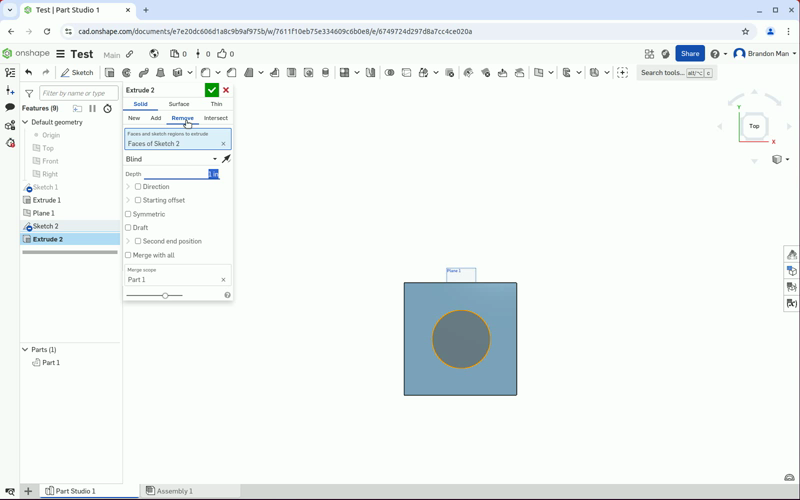
text(9.147)
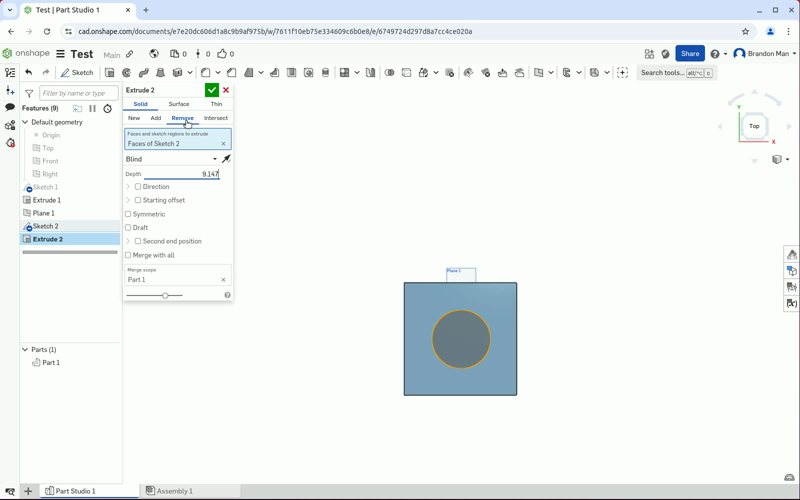
key(tab, 6)
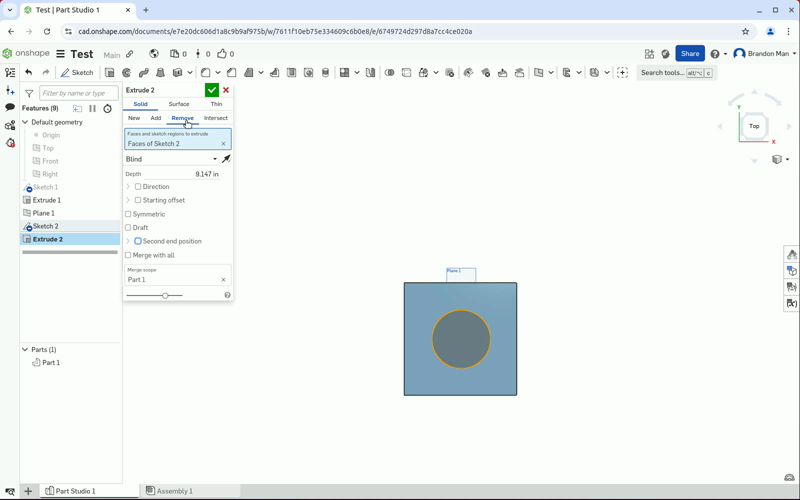
key(space)
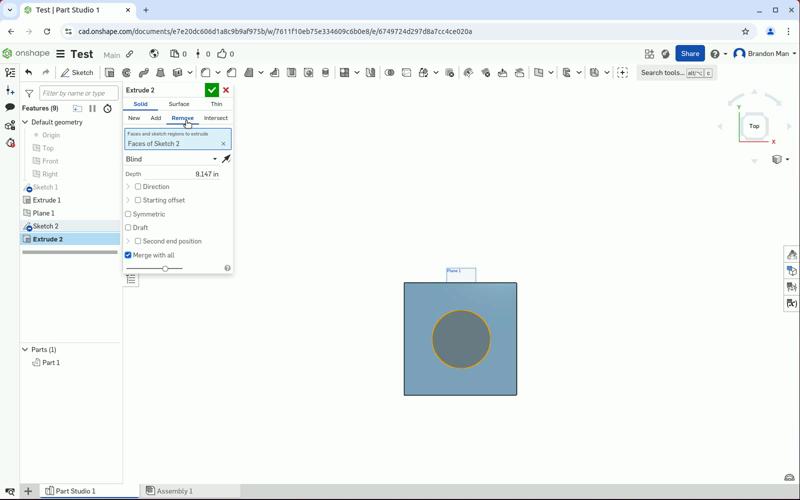
key(enter)
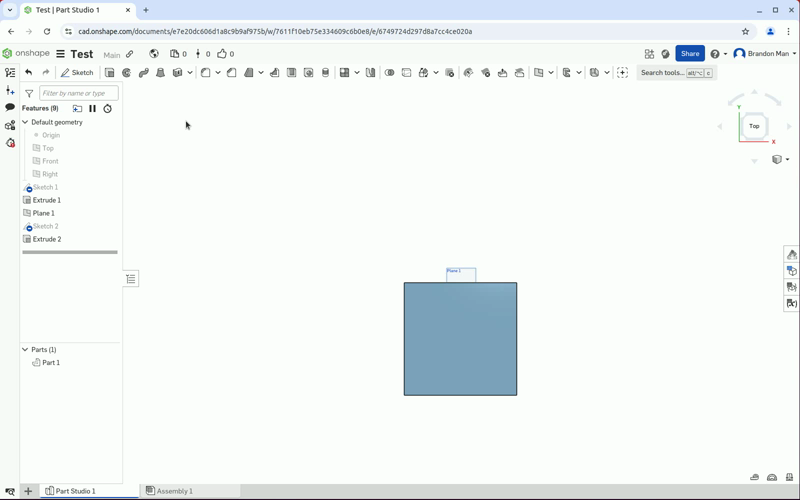
key(shift+h)
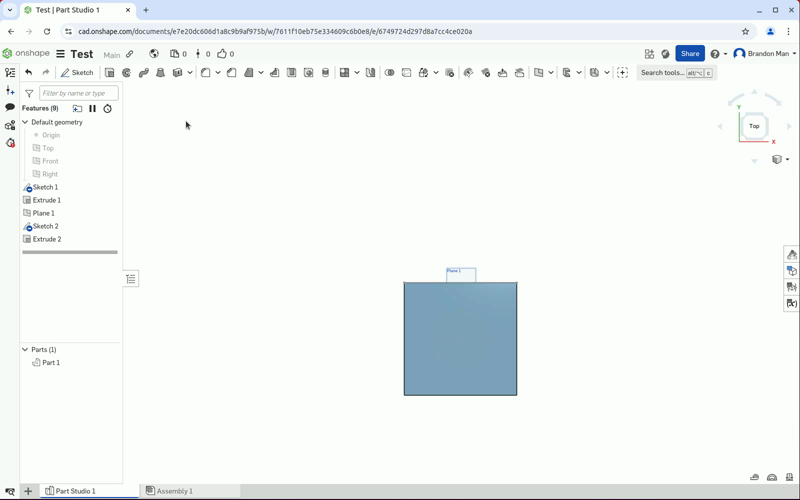
key(shift+h)
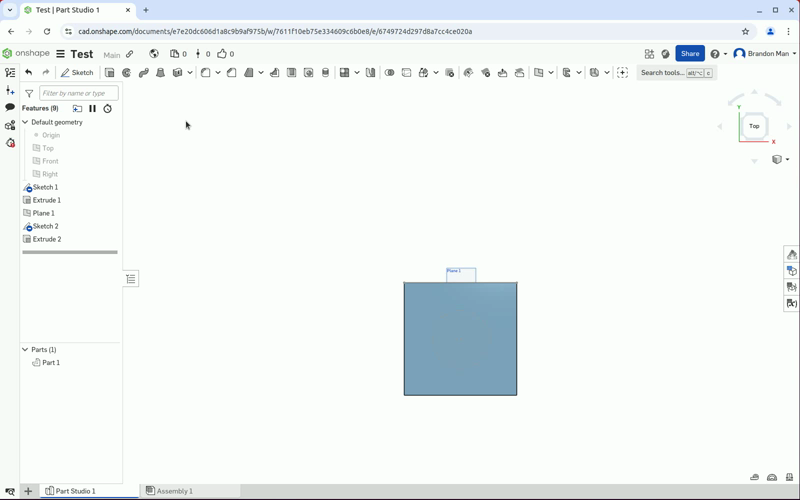
key(shift+7)
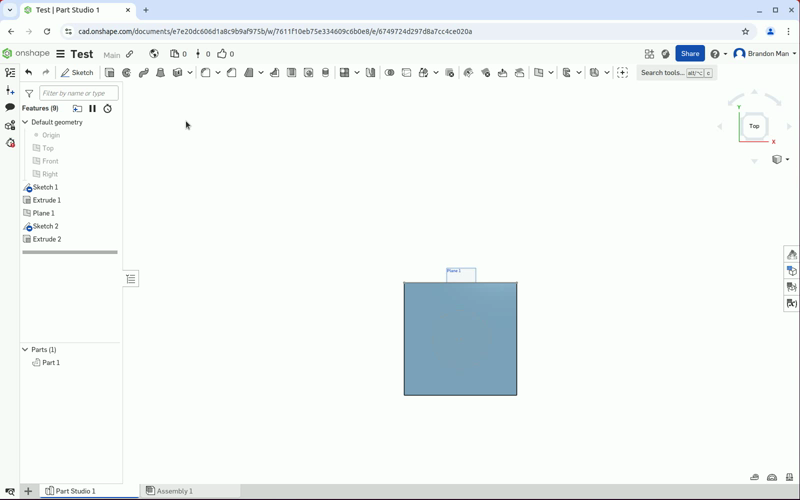
key(up, 3)
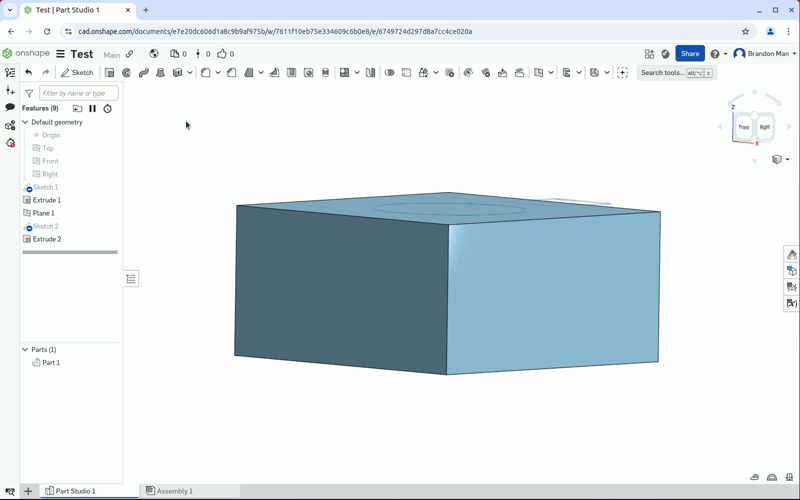
key(left, 3)
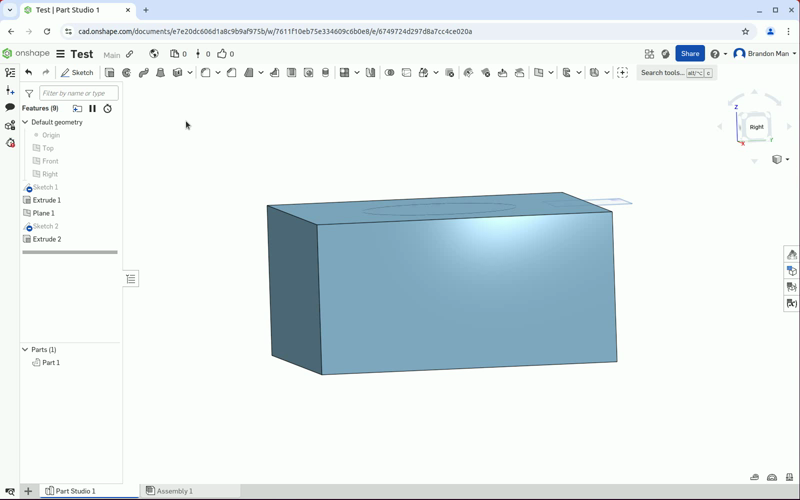
key(right, 3)
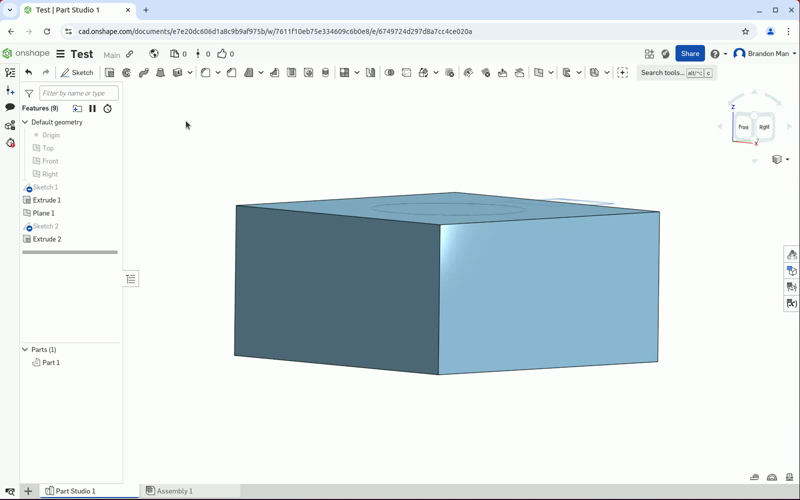
key(down, 3)
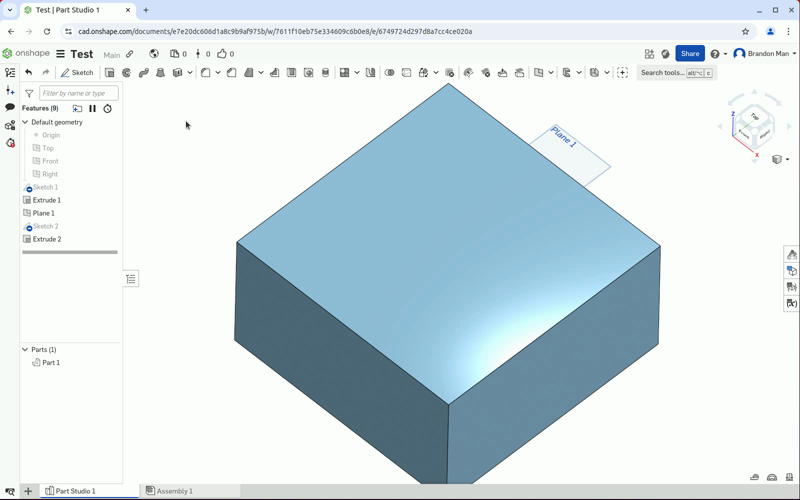
mouse_move(73, 189)
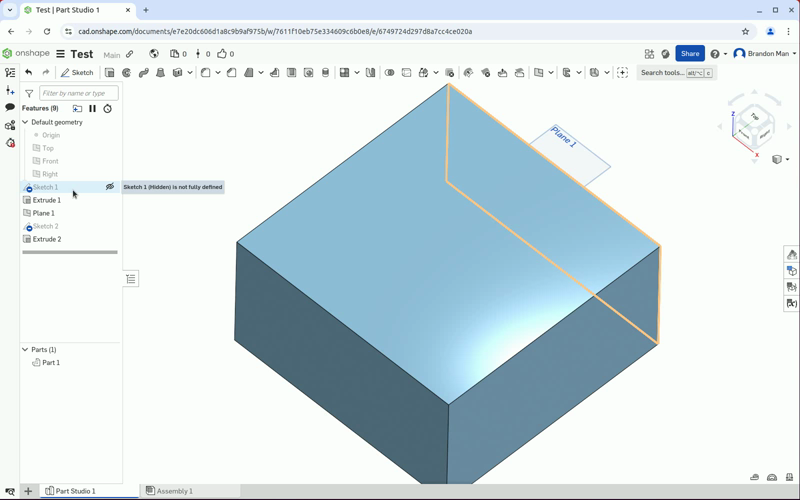
click(73, 189)